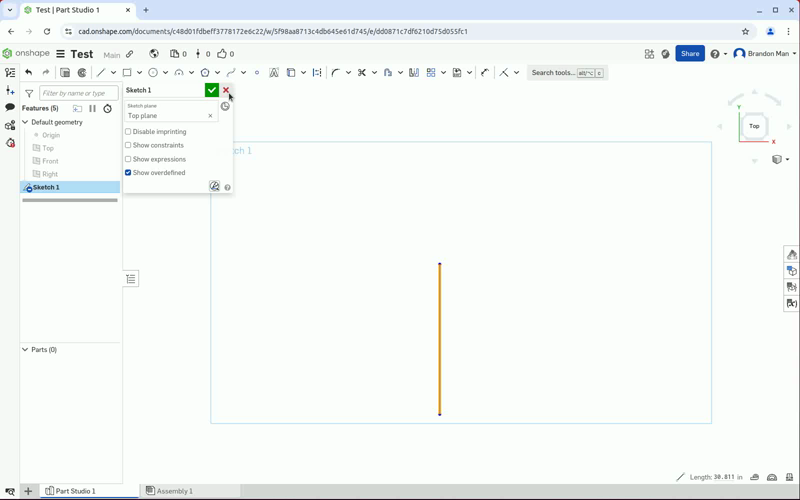
key(shift+h)
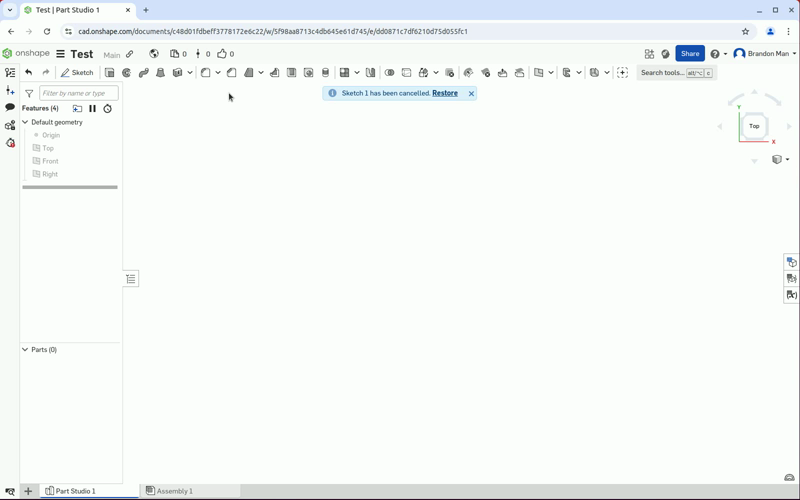
mouse_move(73, 352)
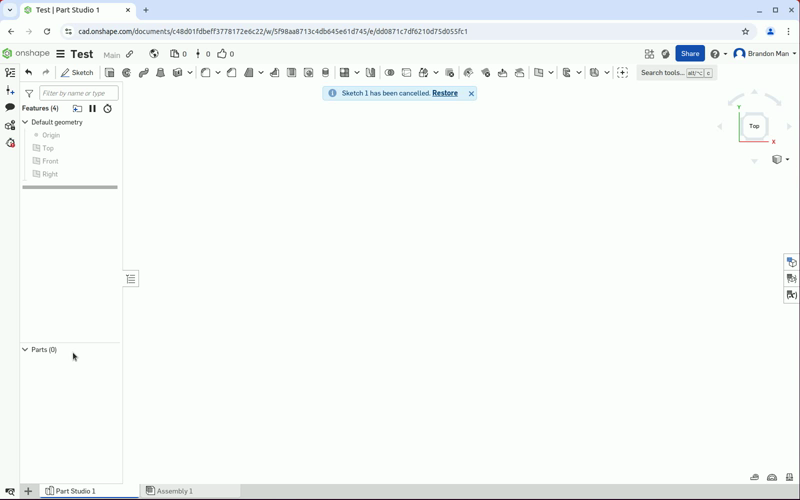
key(y)
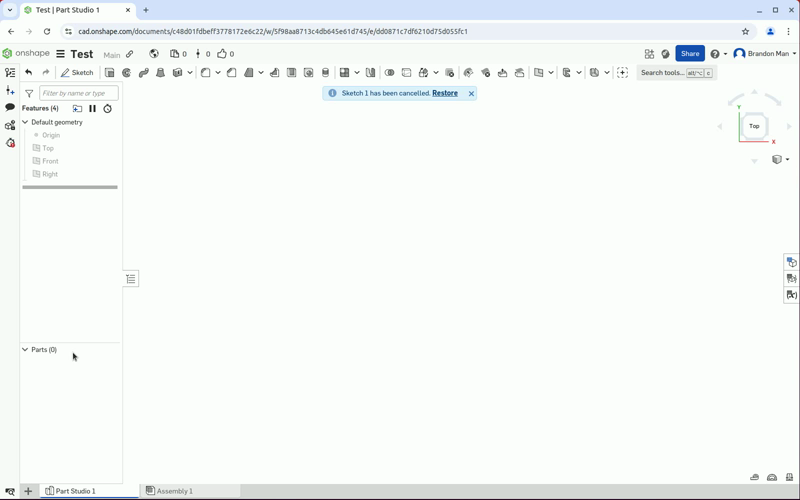
key(shift+p)
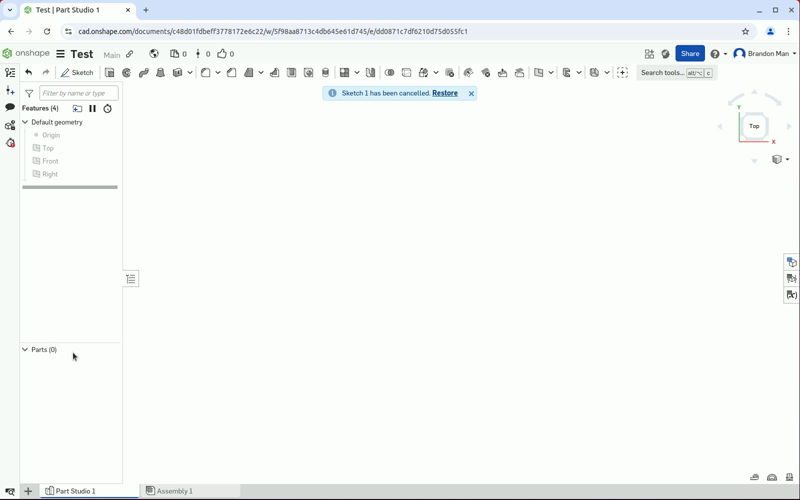
key(space)
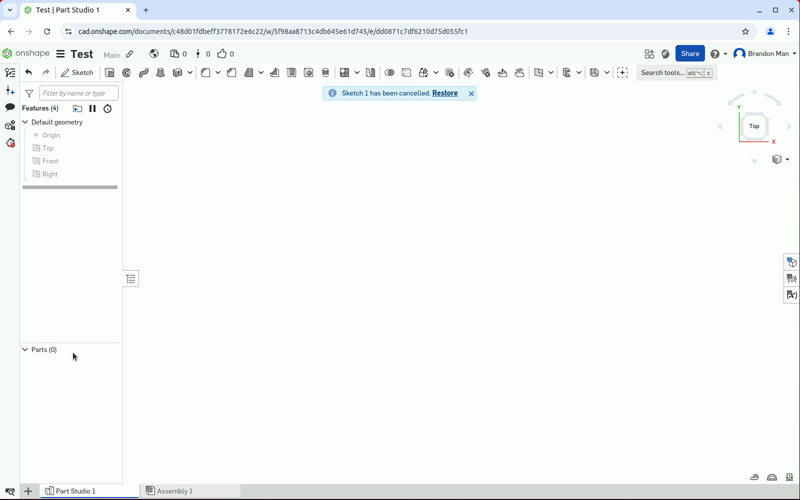
key_down(shift)
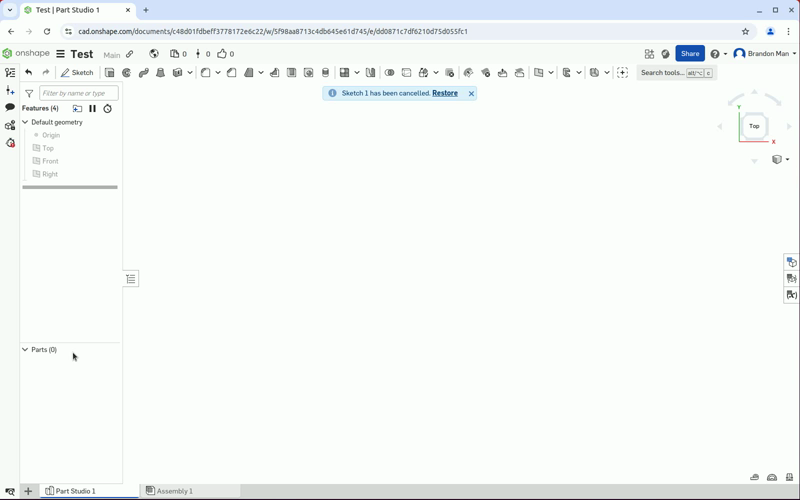
key(up)
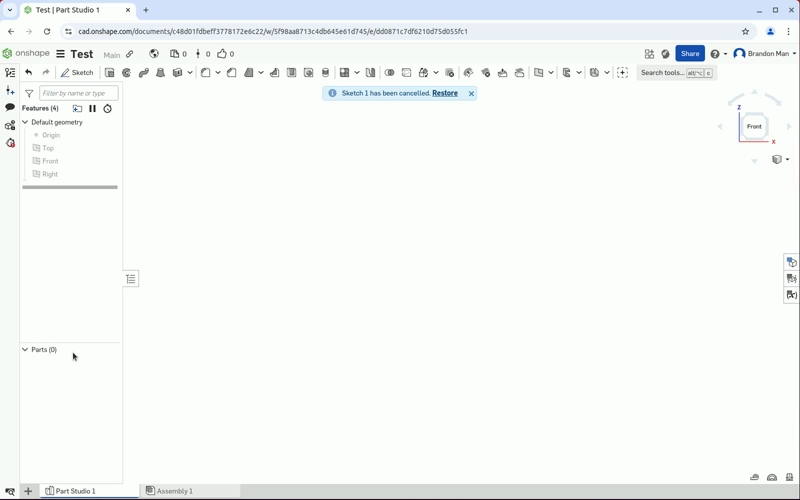
key_up(shift)
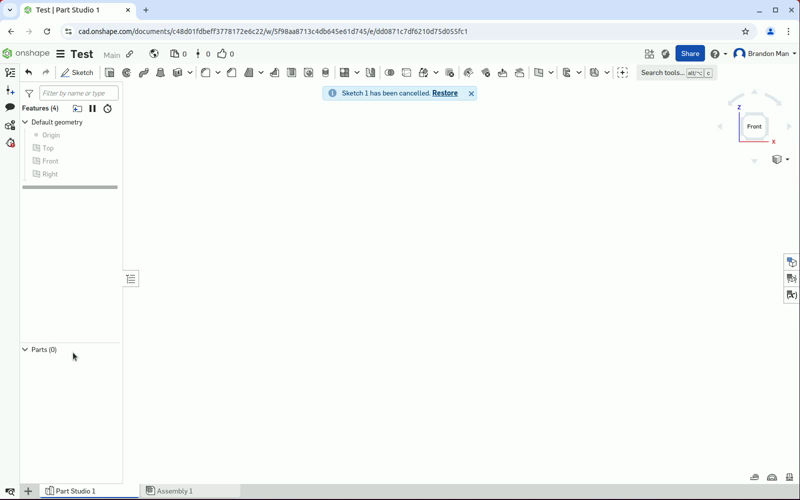
mouse_move(73, 352)
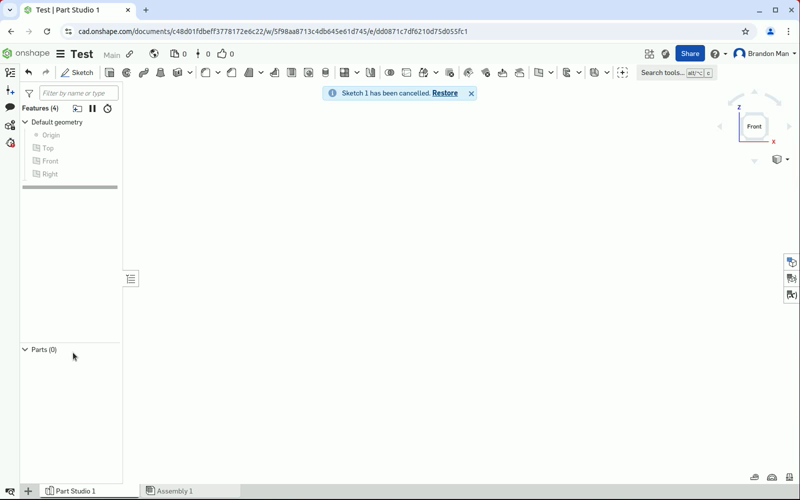
key(shift+y)
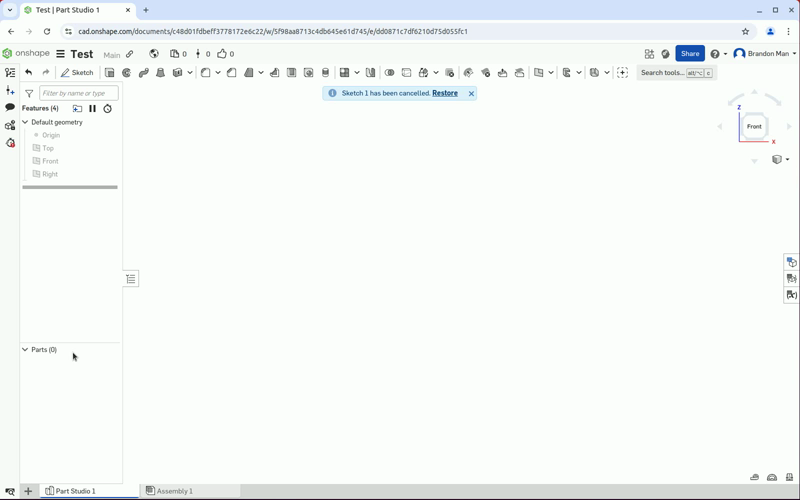
key(shift+s)
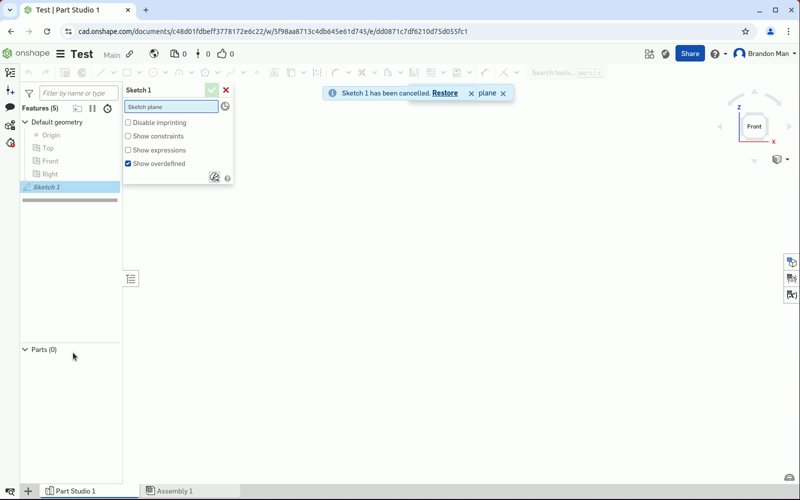
mouse_move(73, 163)
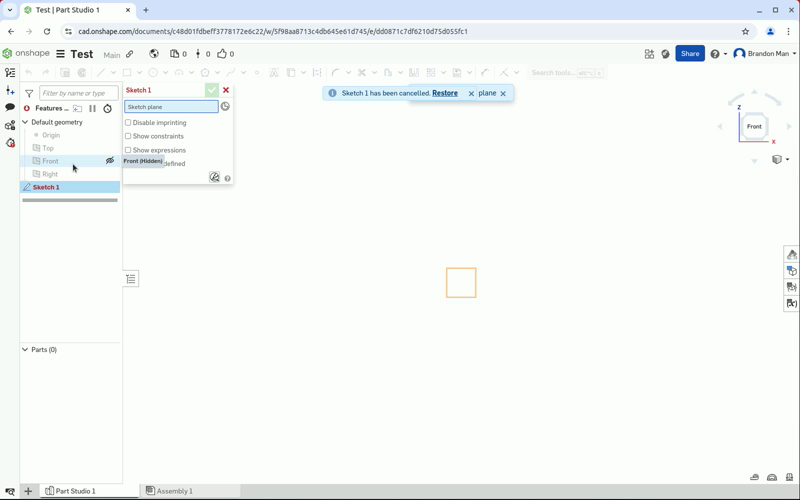
click(73, 163)
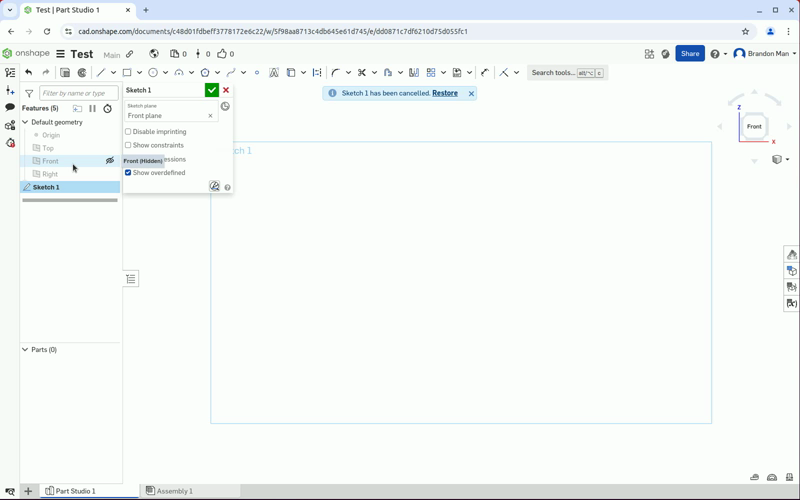
mouse_move(73, 352)
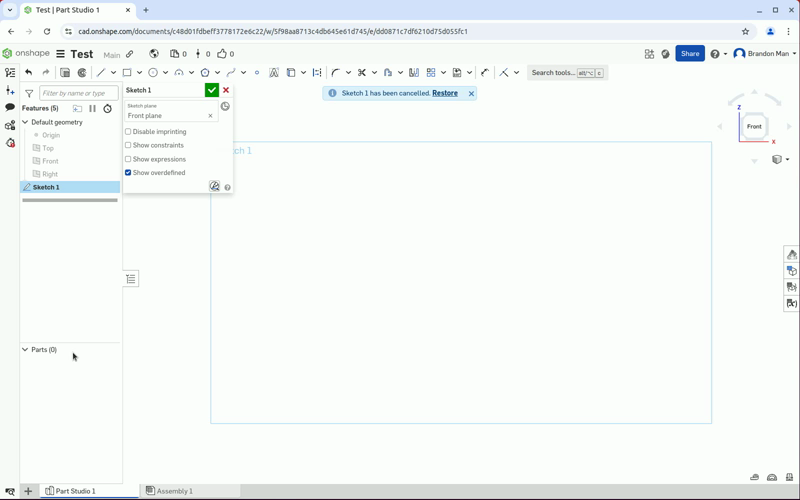
key(y)
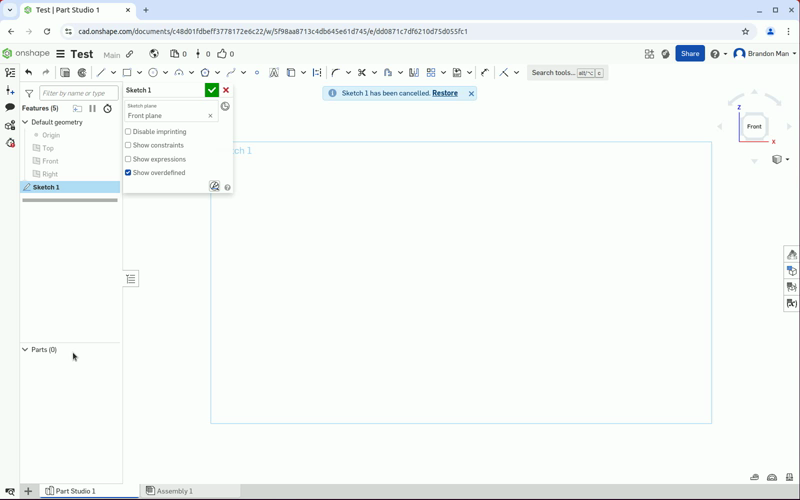
key(c)
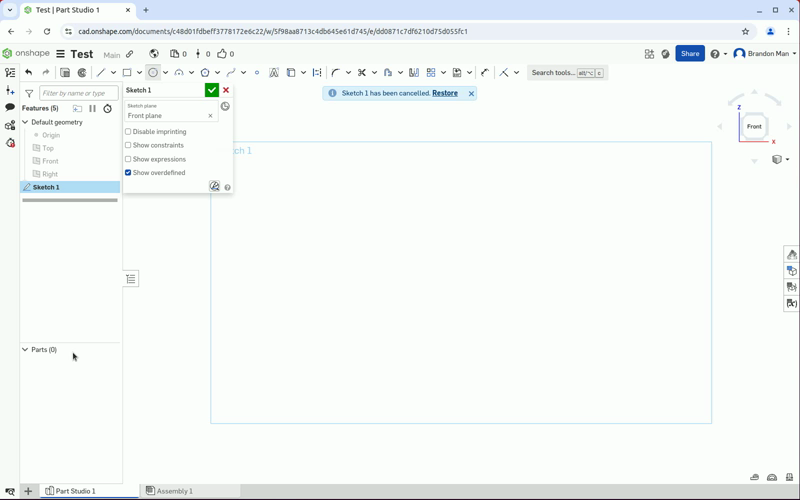
key_down(shift)
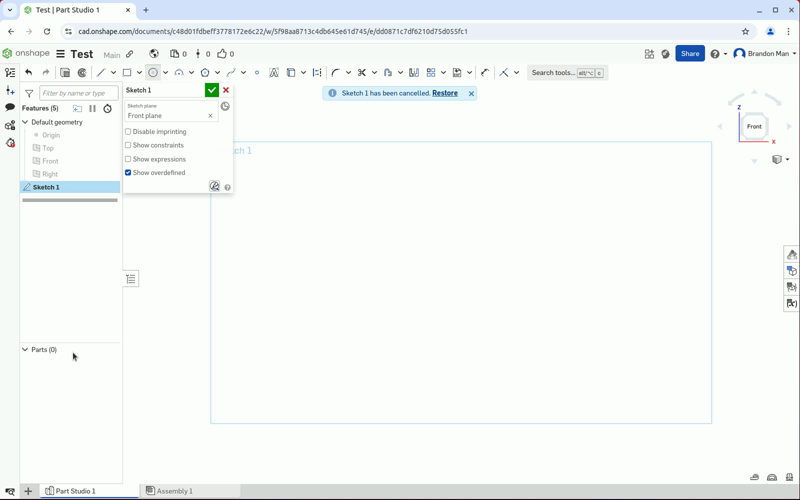
mouse_move(460, 282)
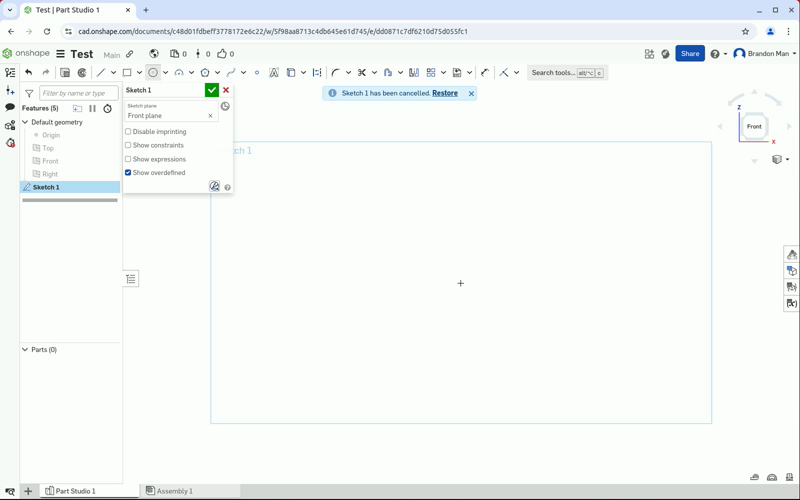
click(460, 282)
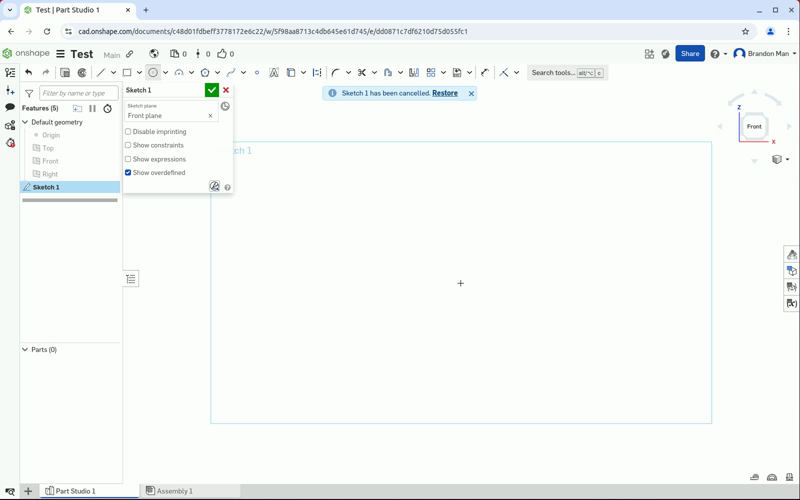
key_up(shift)
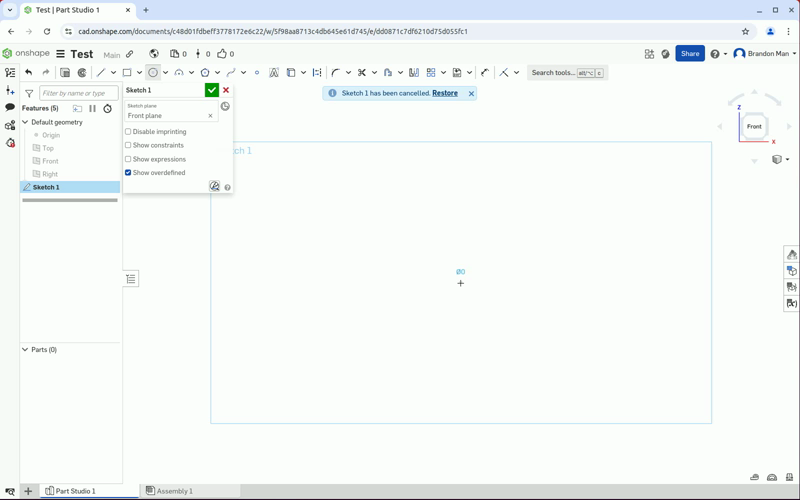
mouse_move(521, 282)
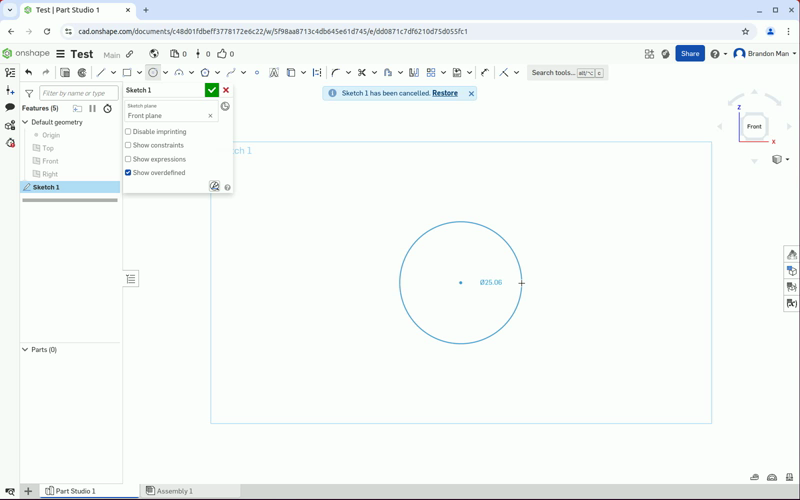
click(521, 282)
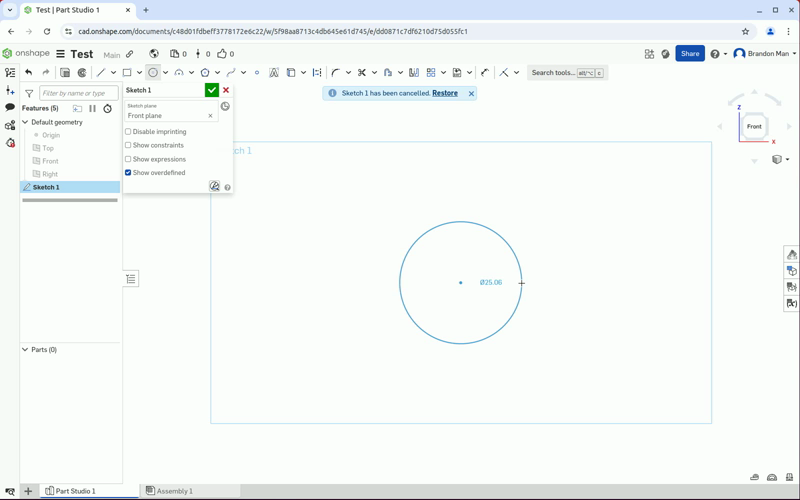
key(esc)
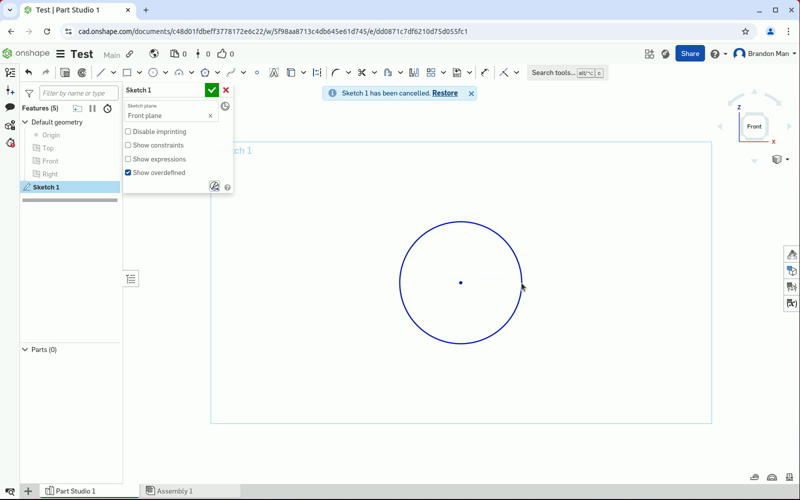
key(c)
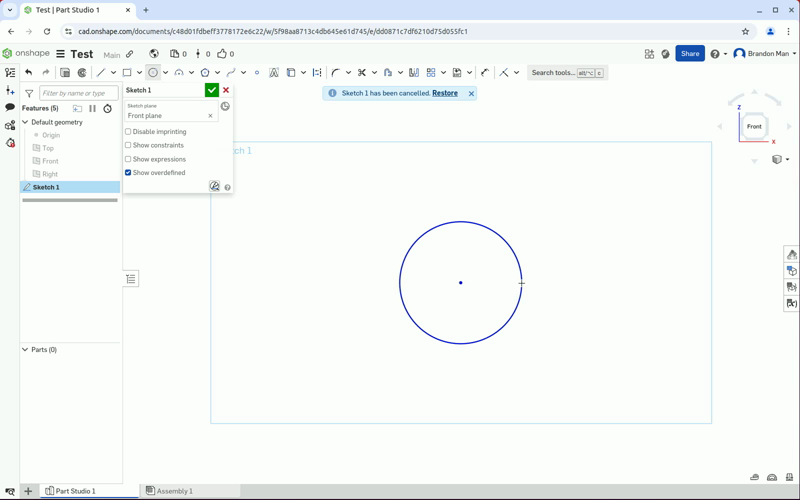
key_down(shift)
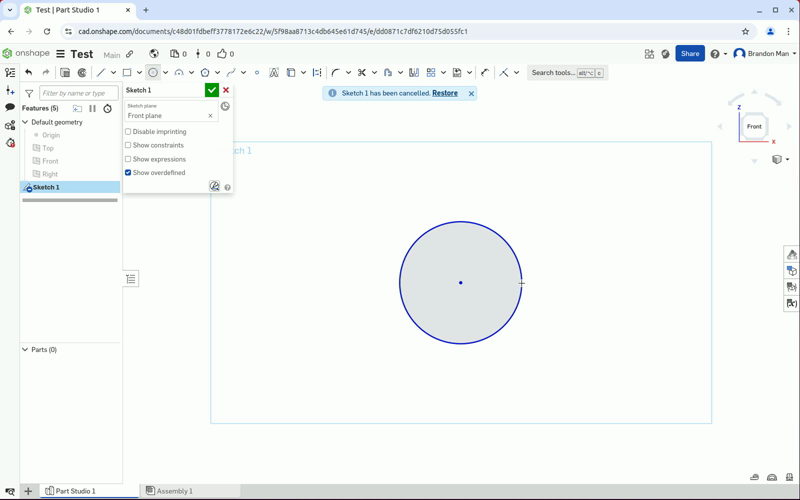
mouse_move(460, 282)
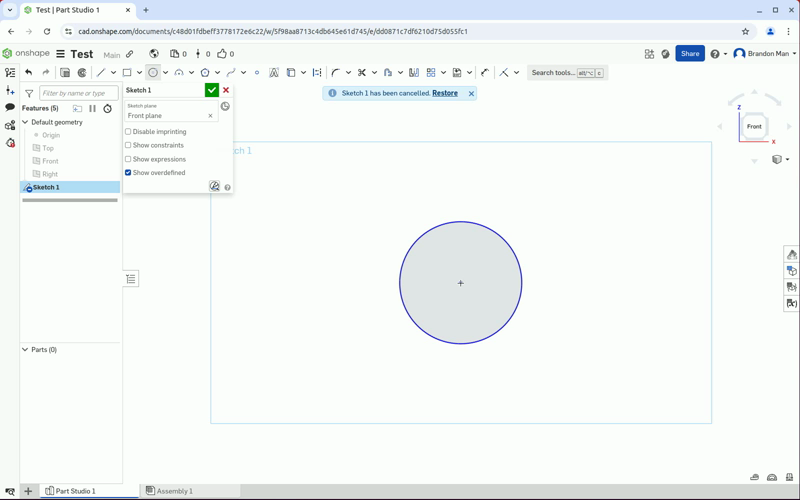
click(460, 282)
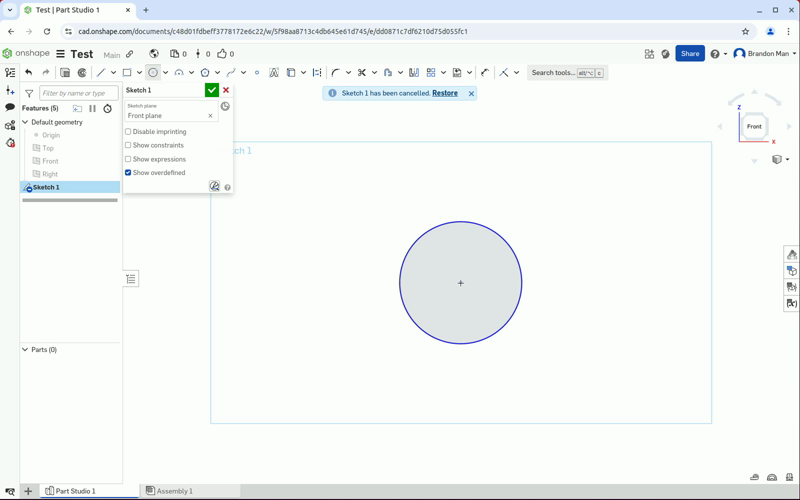
key_up(shift)
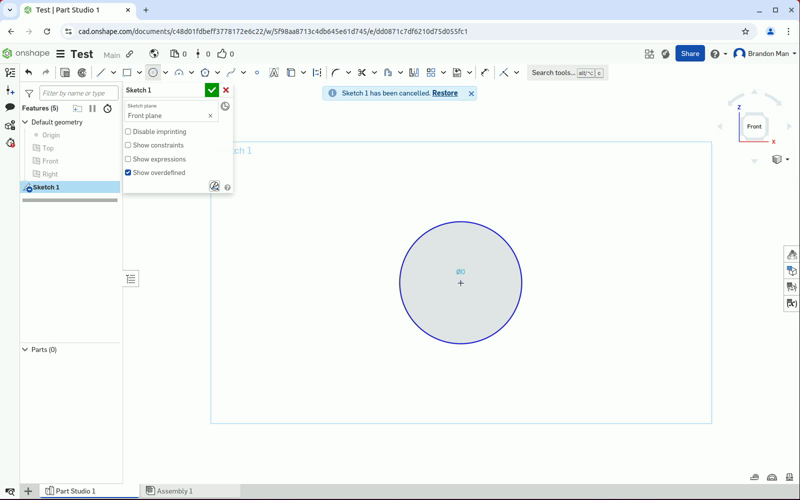
mouse_move(496, 282)
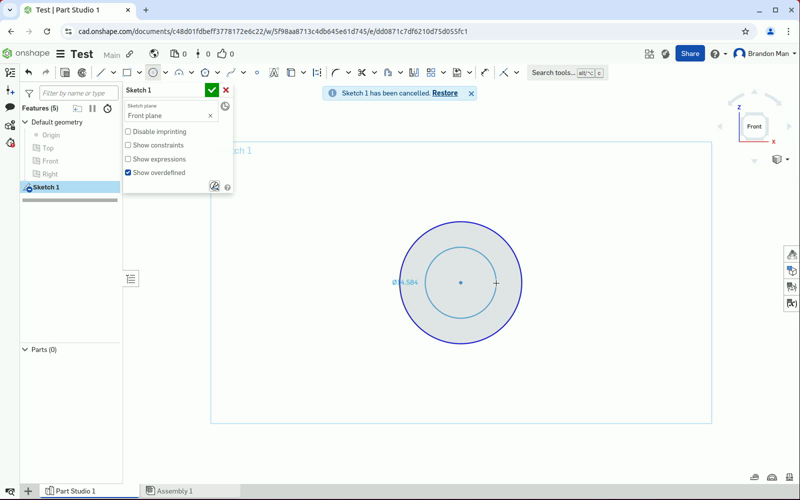
click(496, 282)
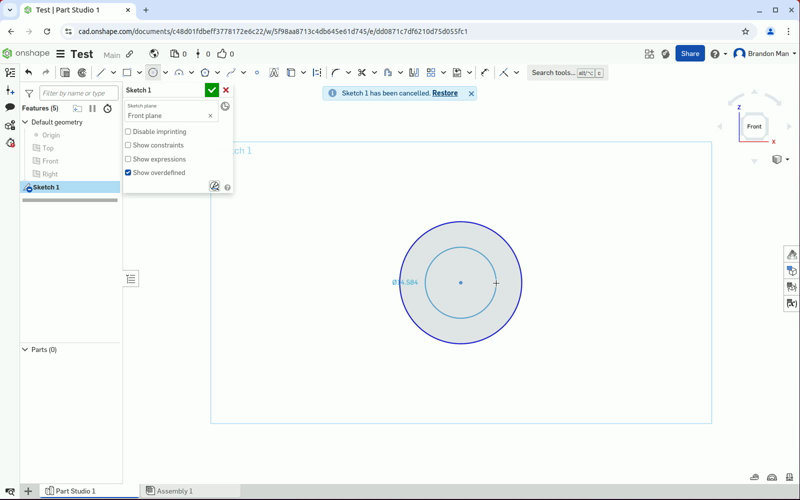
key(esc)
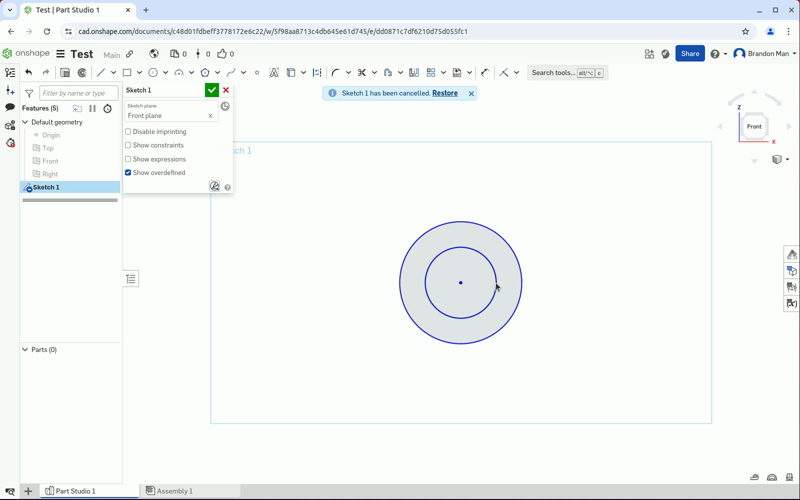
mouse_move(500, 261)
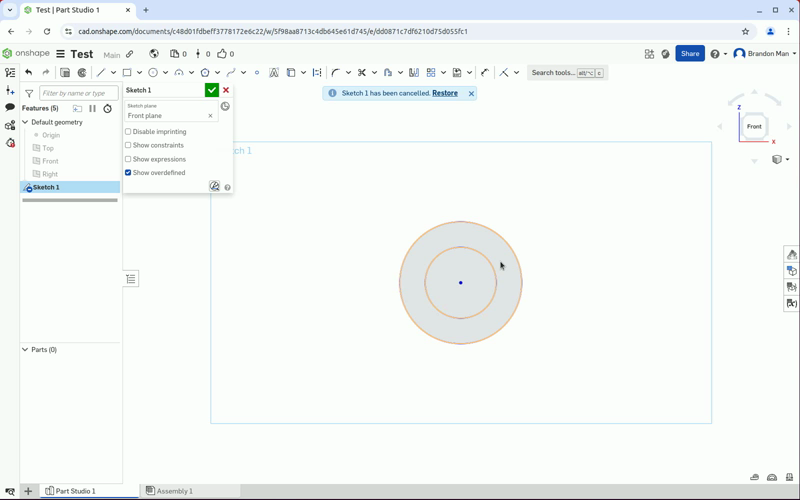
click(500, 261)
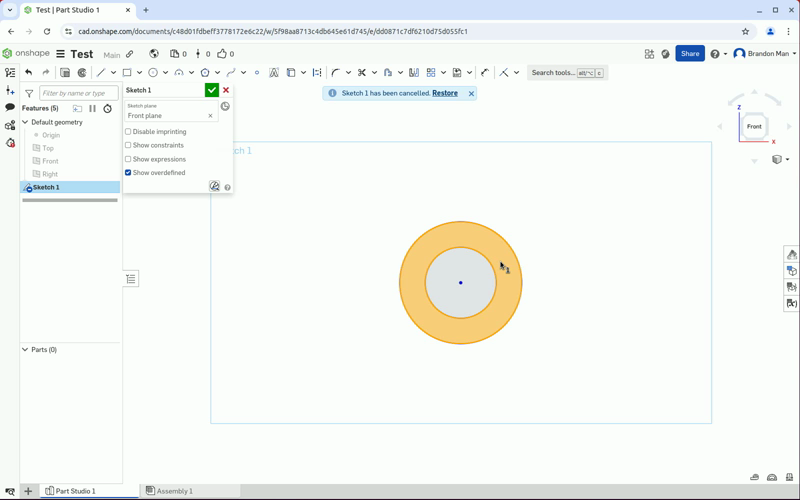
mouse_move(73, 352)
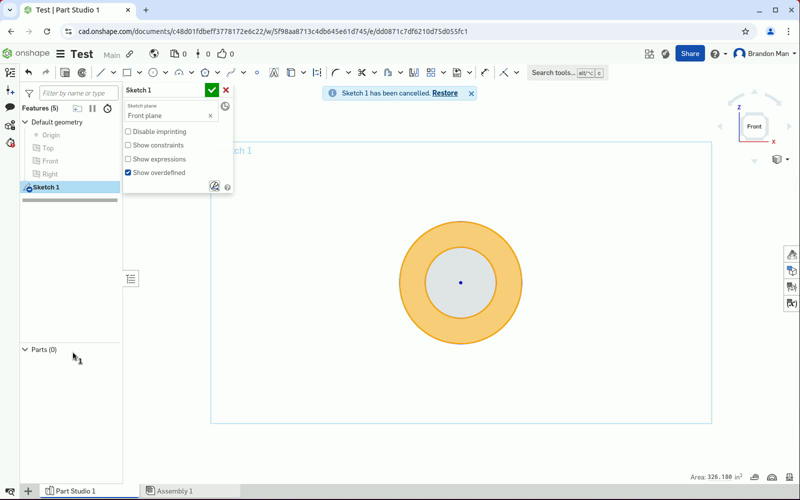
key(shift+y)
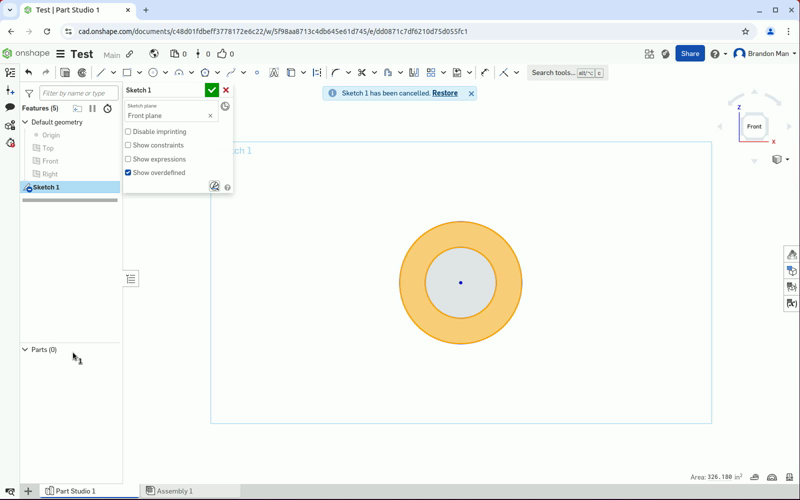
key(shift+e)
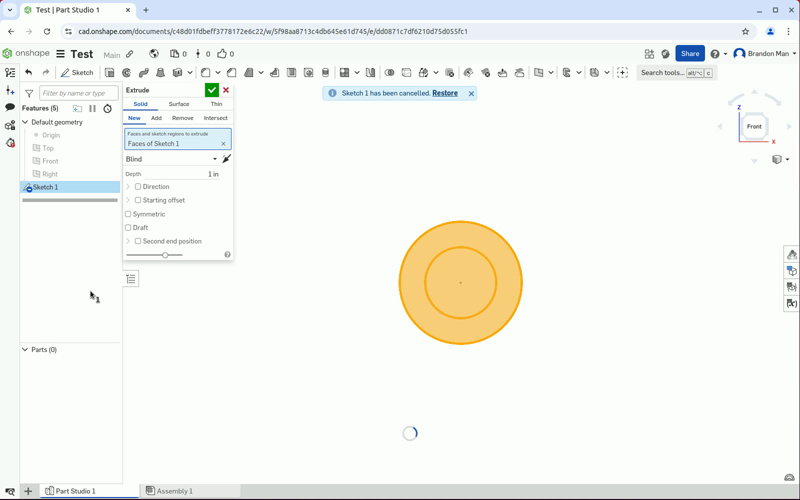
mouse_move(143, 106)
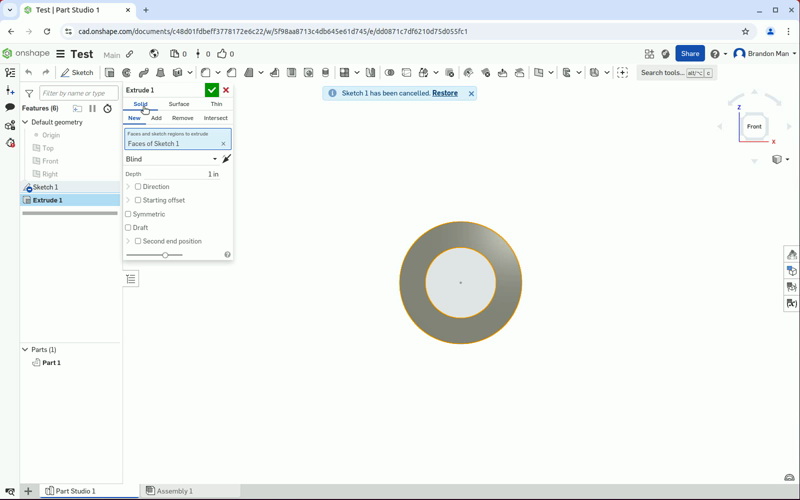
click(143, 106)
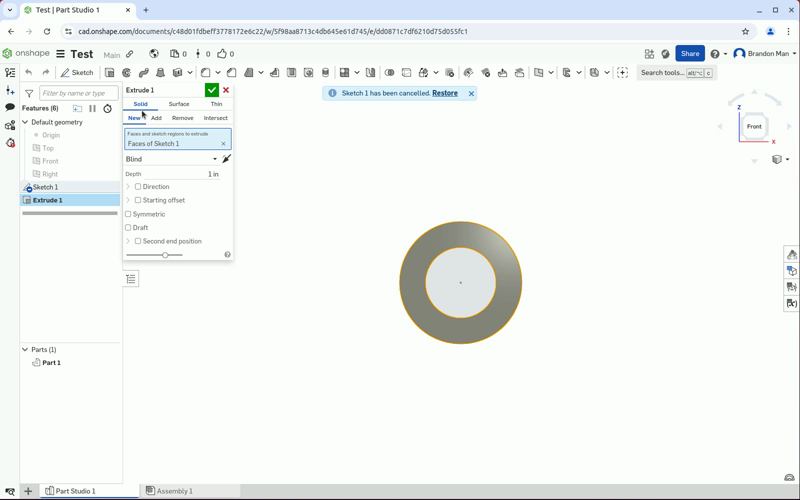
mouse_move(137, 120)
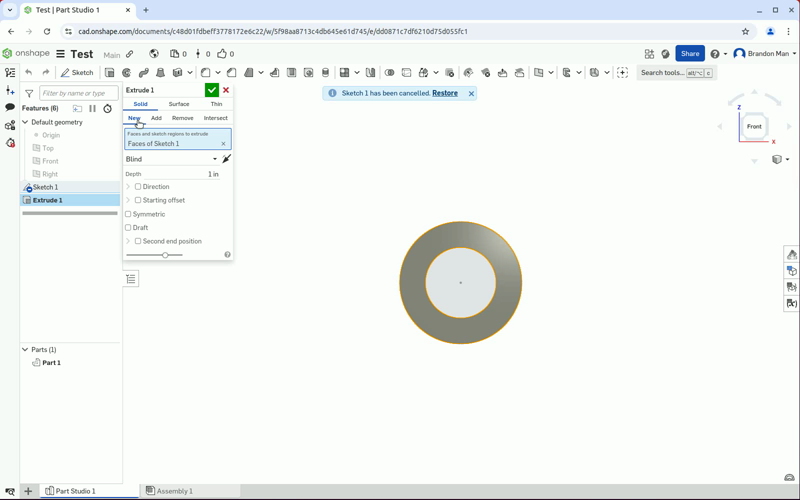
click(137, 120)
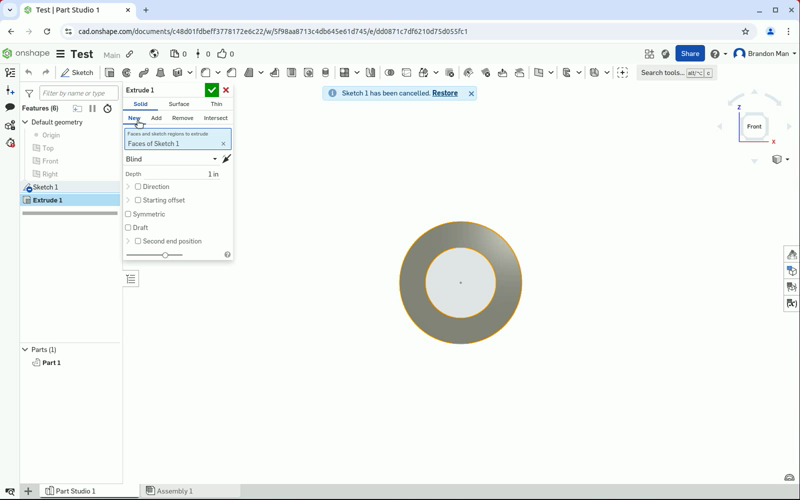
key(tab, 4)
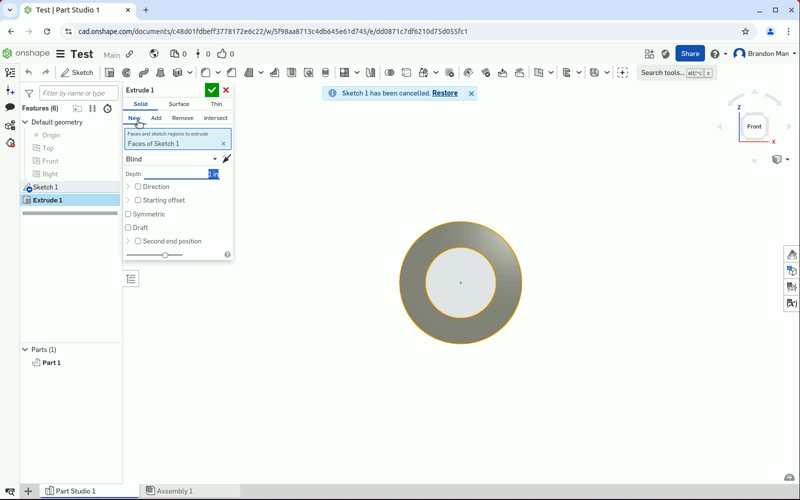
text(14.442)
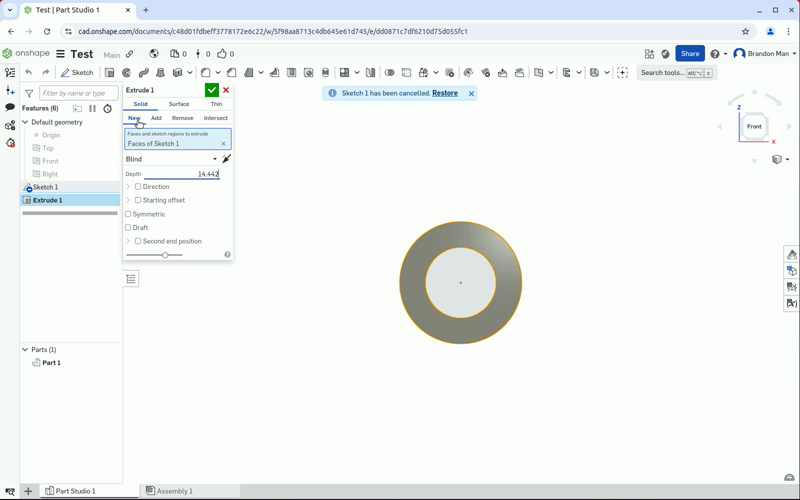
key(tab, 3)
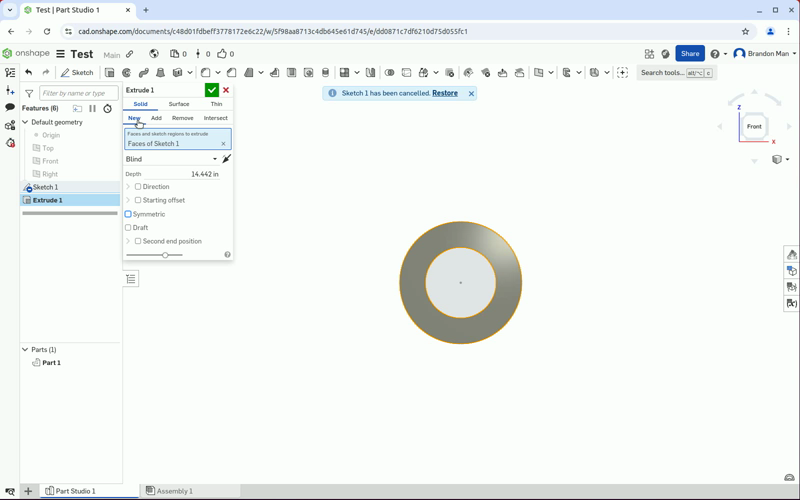
key(space)
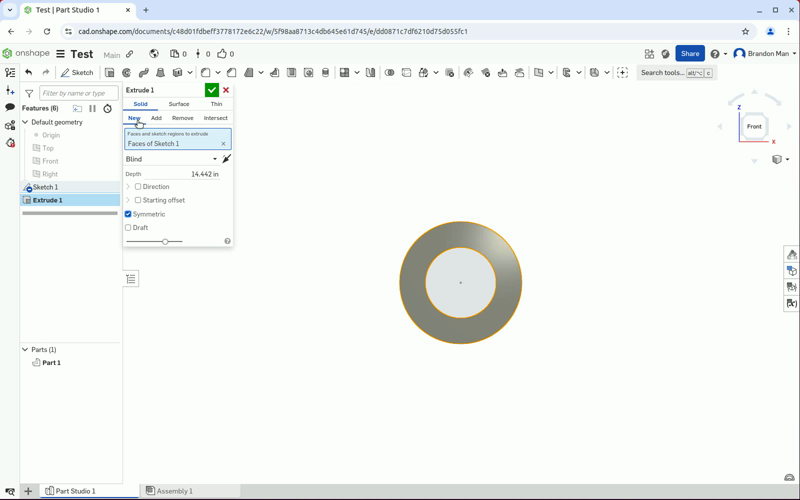
key(enter)
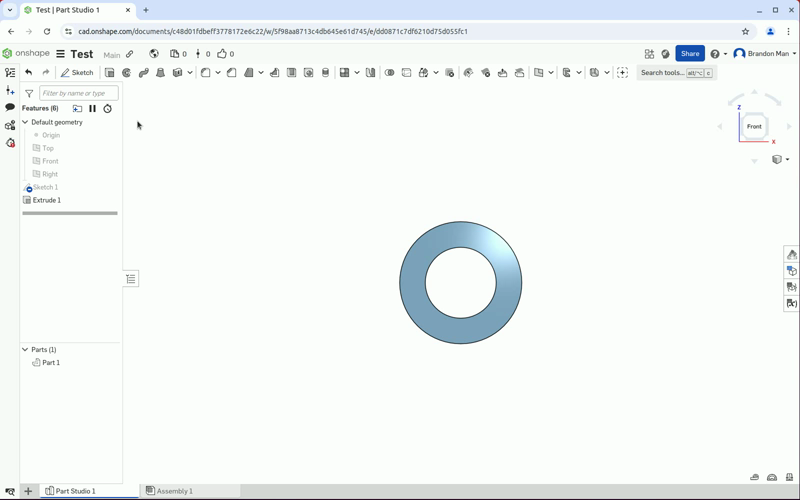
key(shift+h)
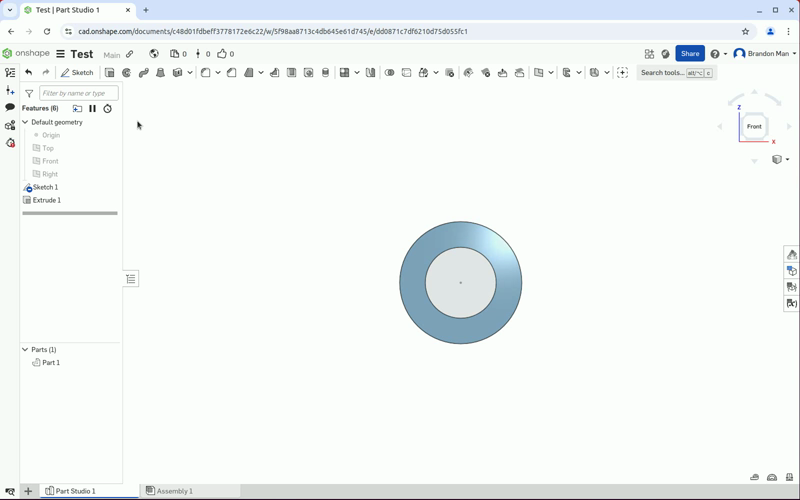
key(shift+h)
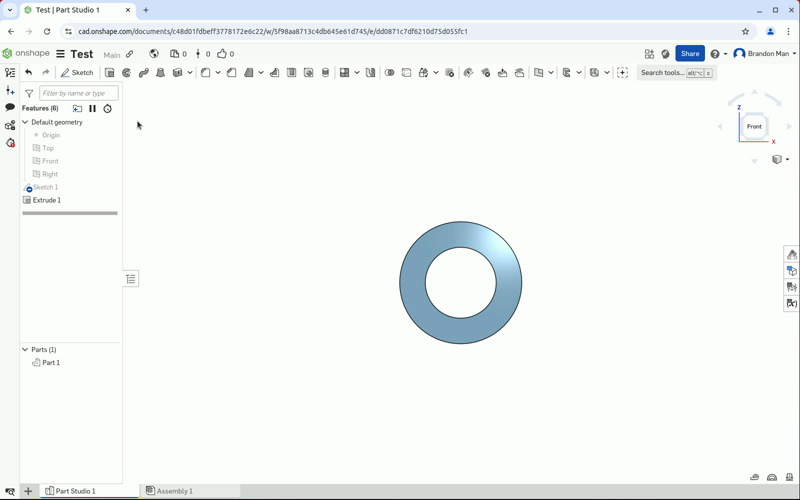
mouse_move(73, 189)
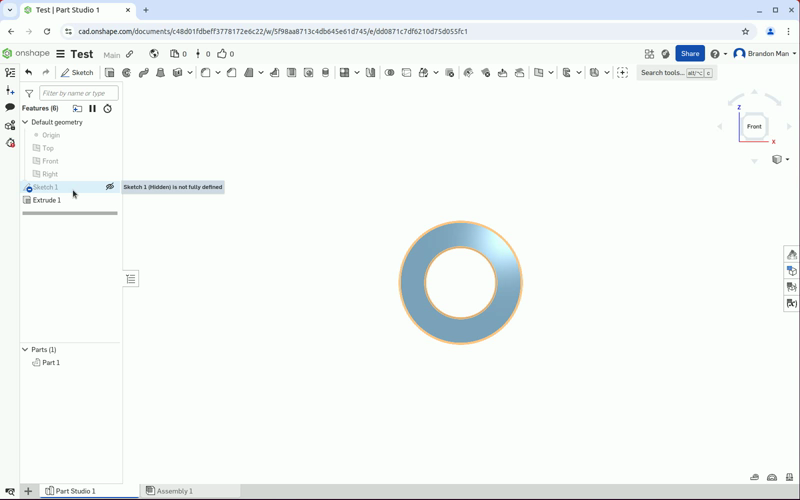
click(73, 189)
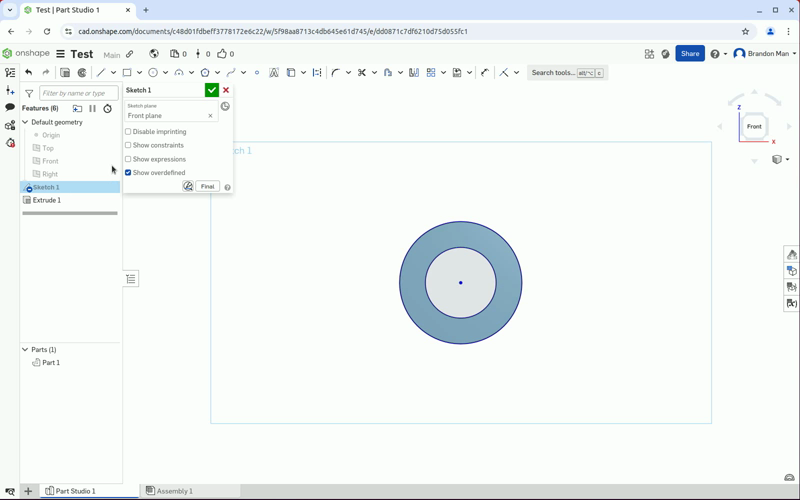
mouse_move(229, 92)
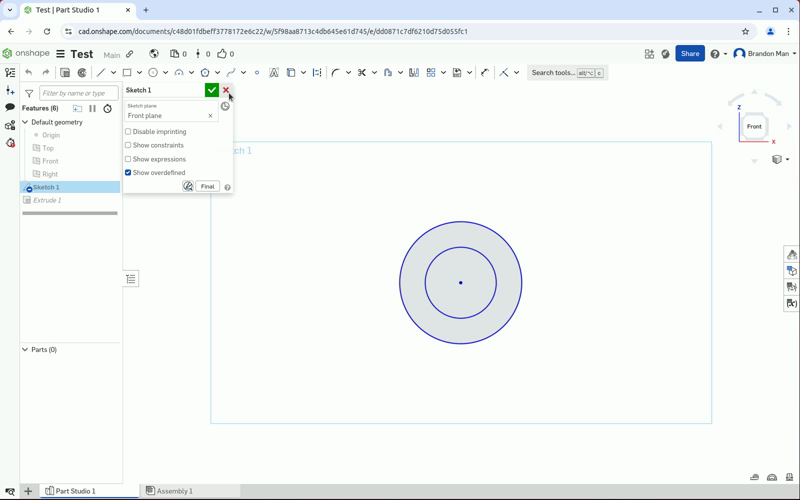
click(229, 92)
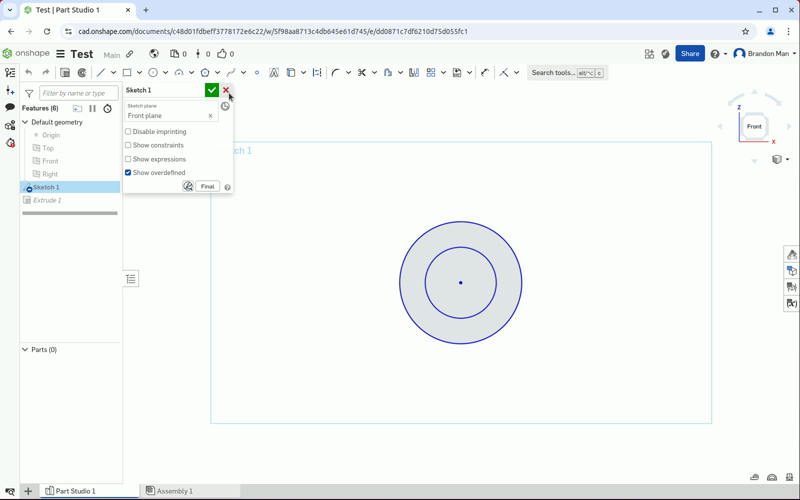
key(shift+s)
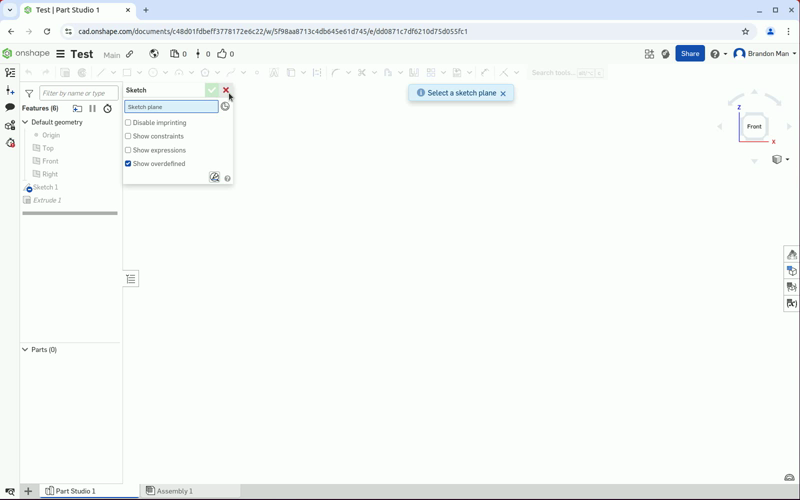
mouse_move(73, 163)
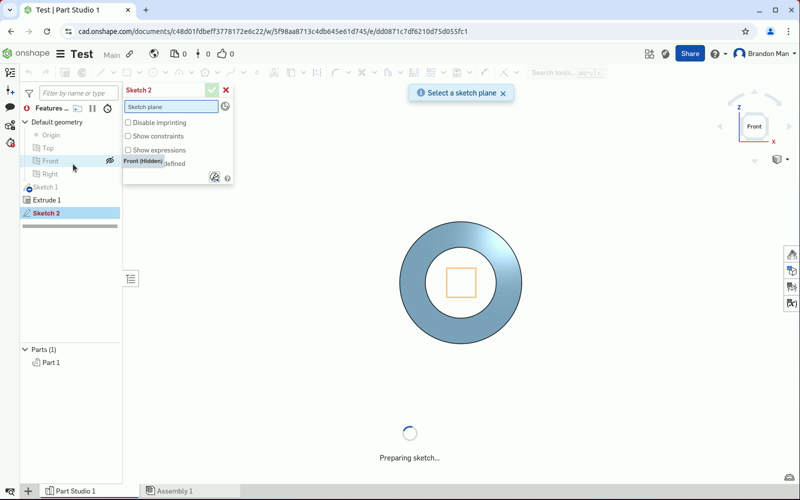
click(73, 163)
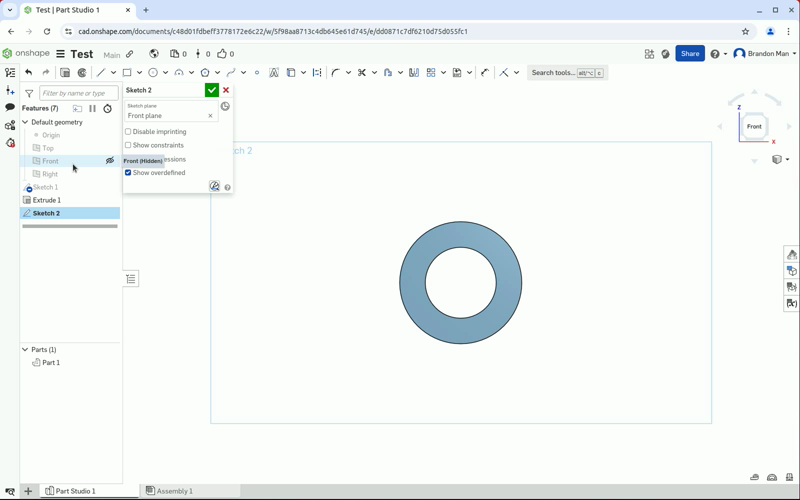
mouse_move(73, 352)
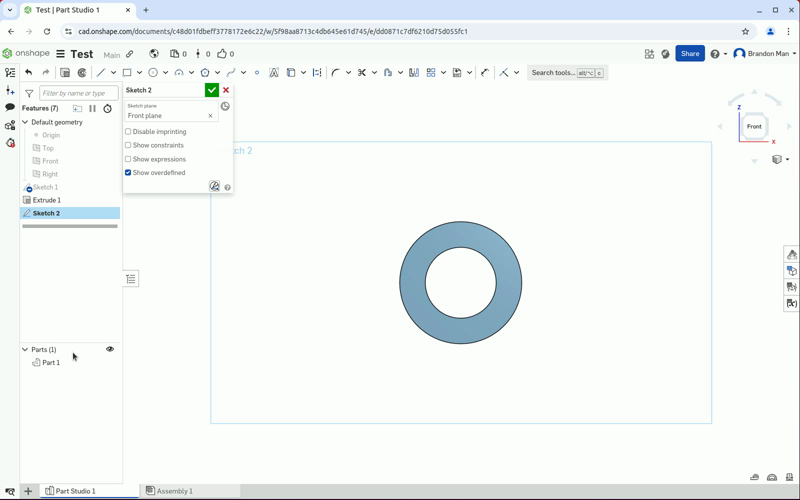
key(y)
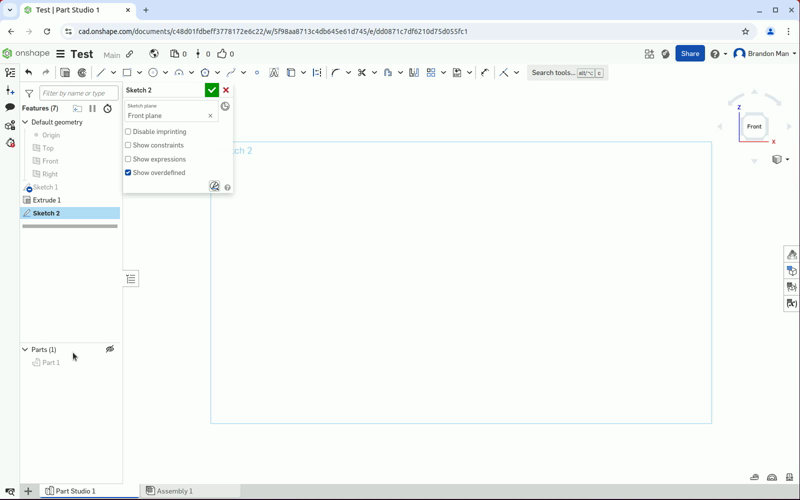
key(c)
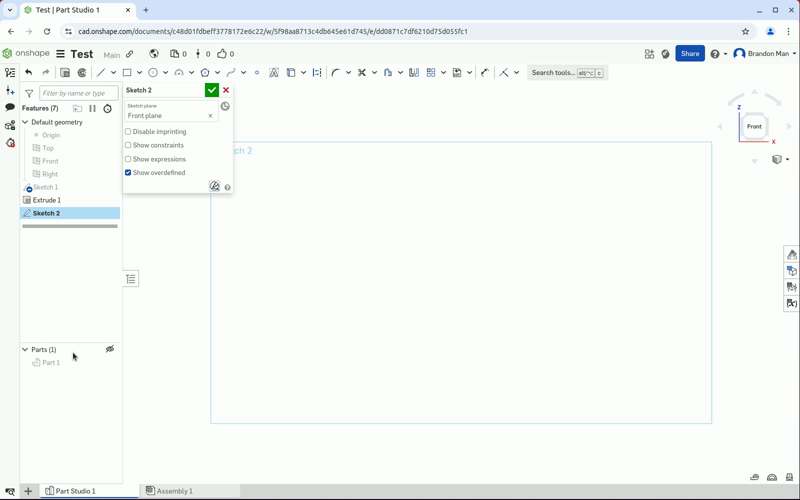
key_down(shift)
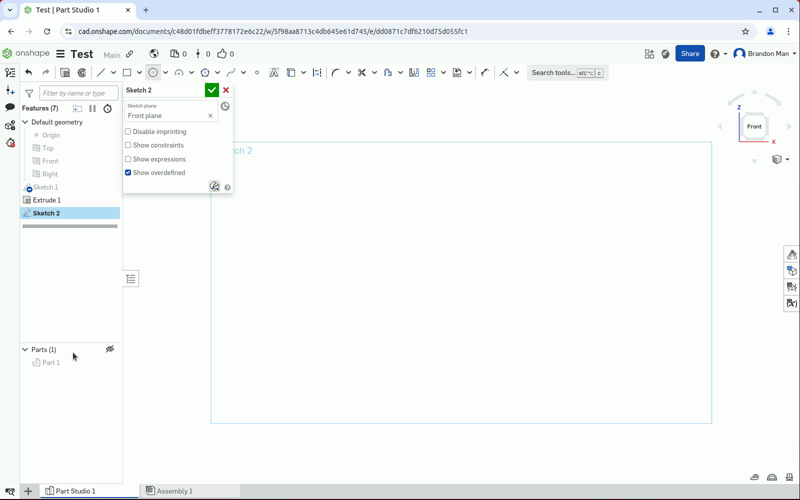
mouse_move(461, 282)
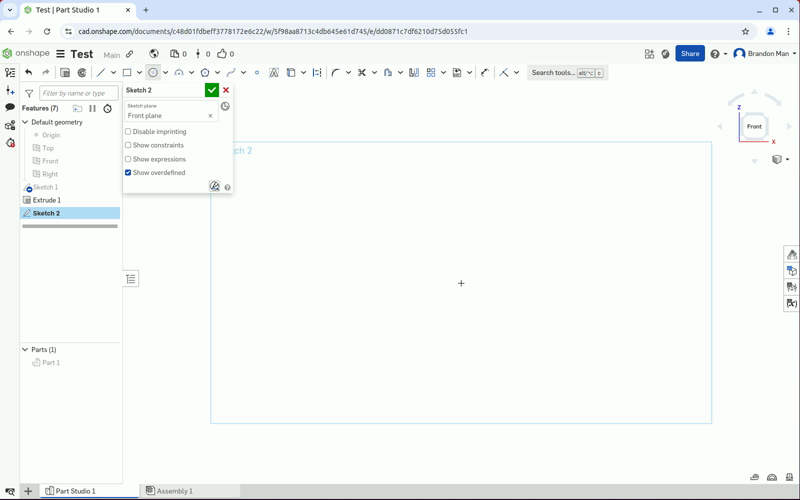
click(461, 282)
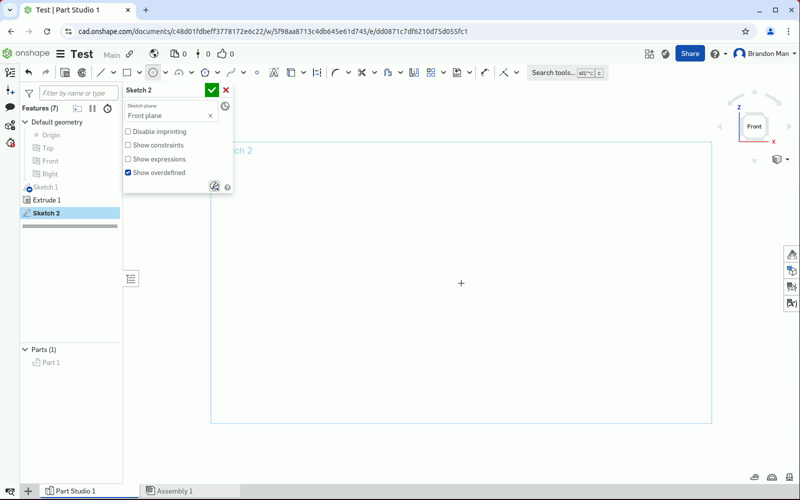
key_up(shift)
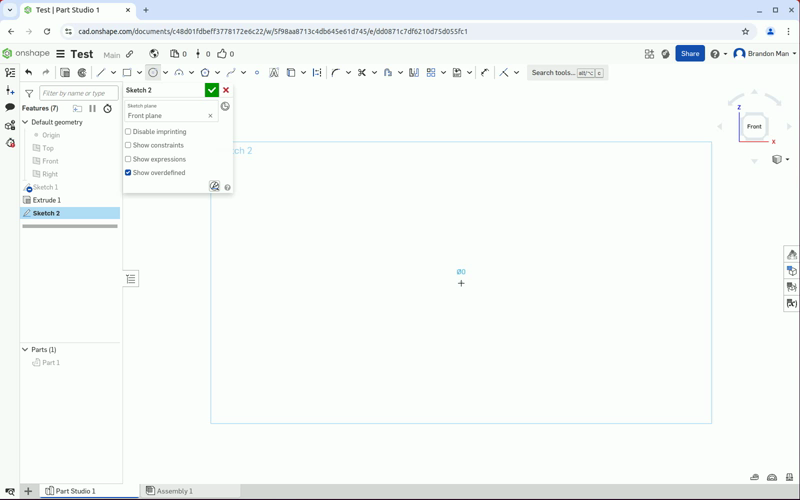
mouse_move(574, 282)
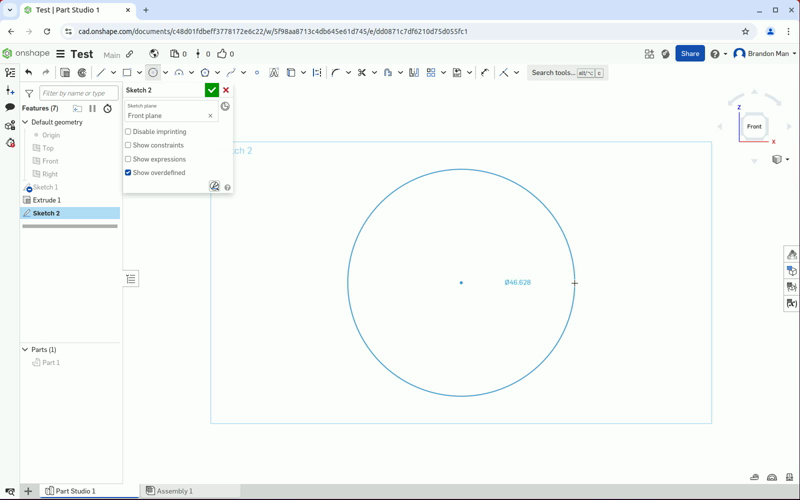
click(574, 282)
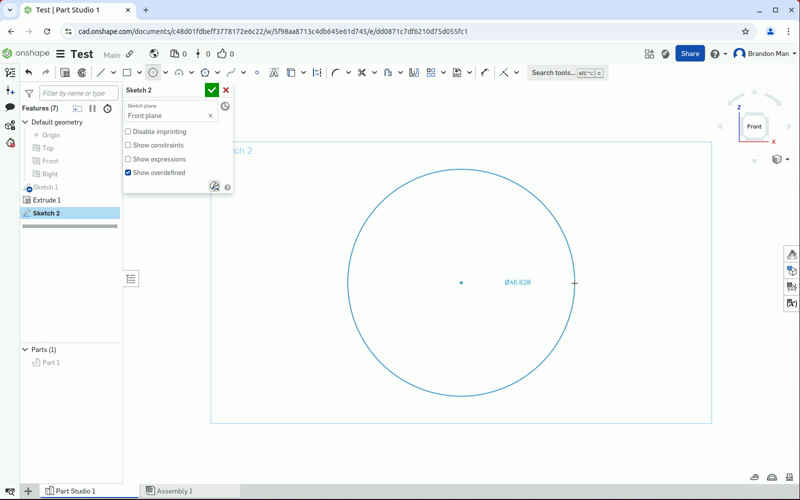
key(esc)
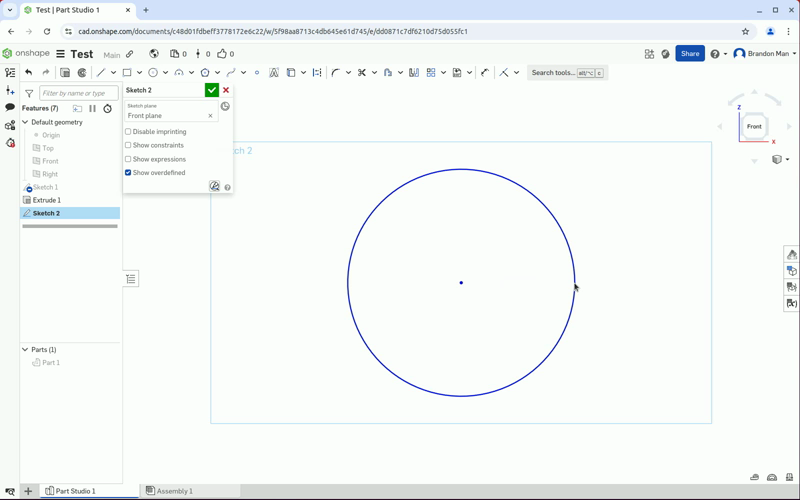
key(c)
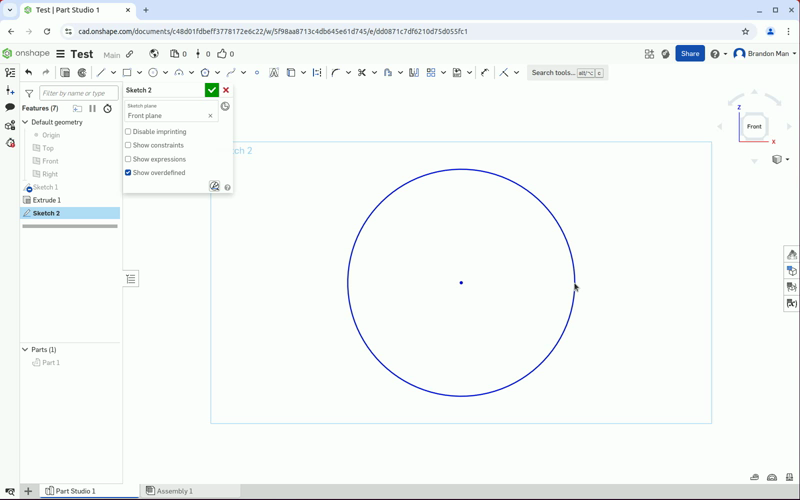
key_down(shift)
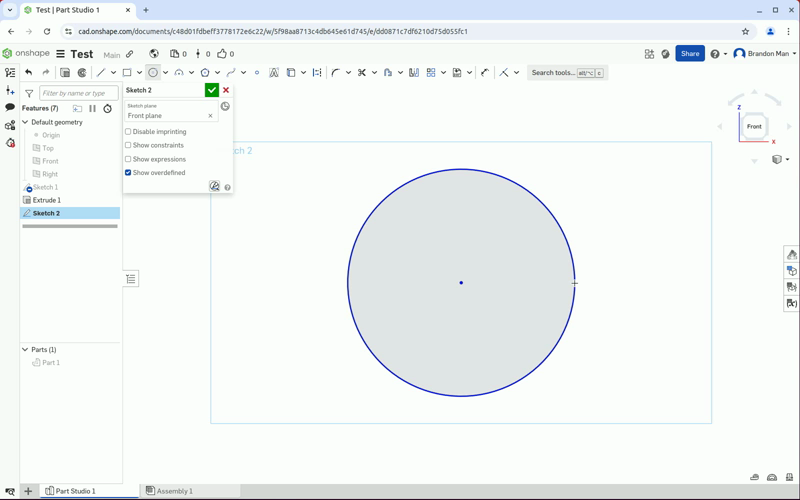
mouse_move(461, 282)
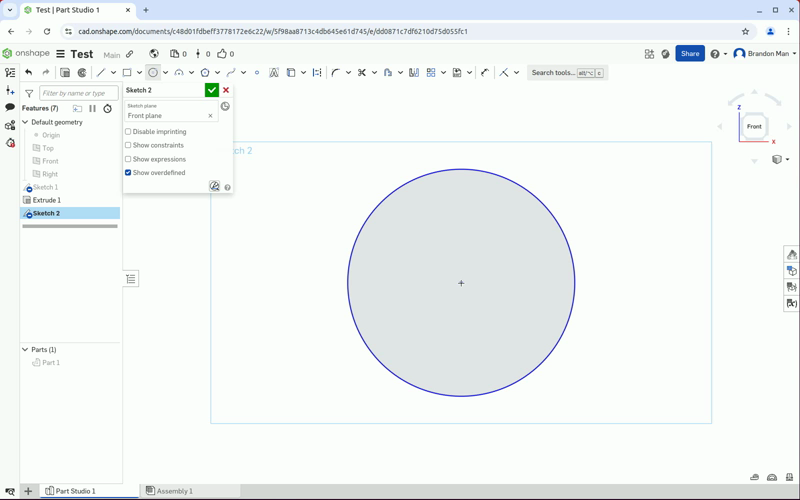
click(461, 282)
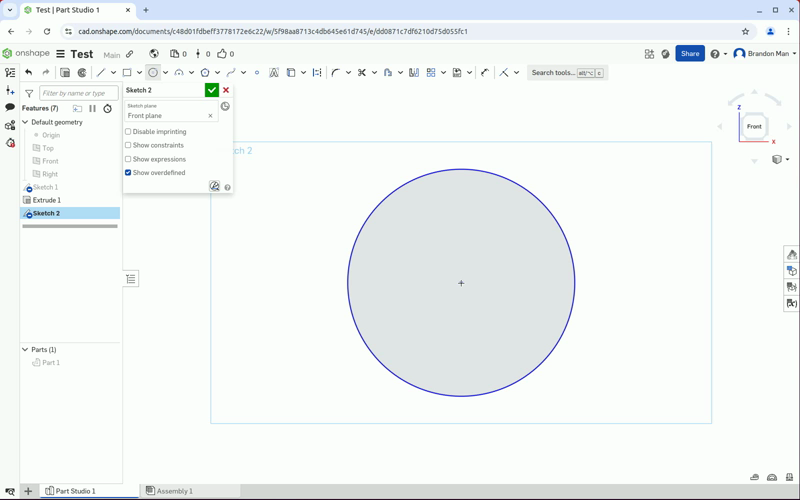
key_up(shift)
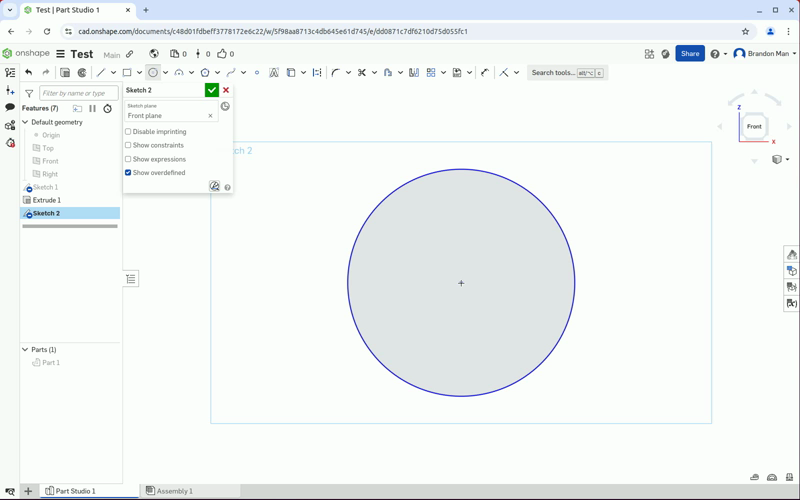
mouse_move(560, 282)
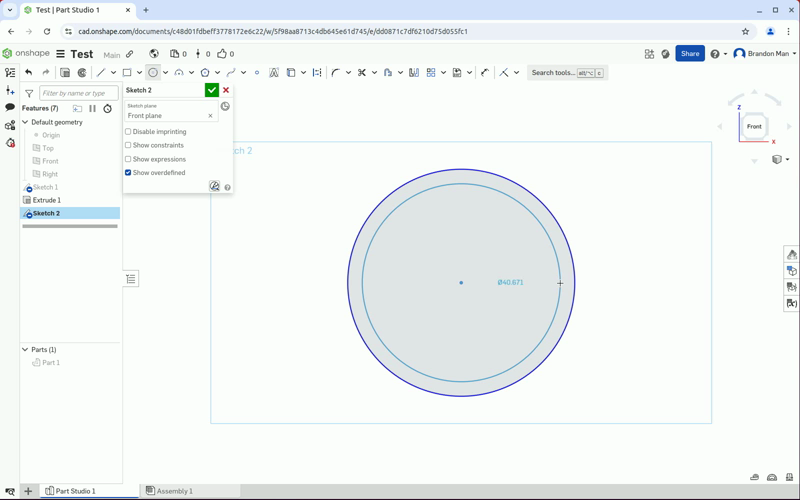
click(560, 282)
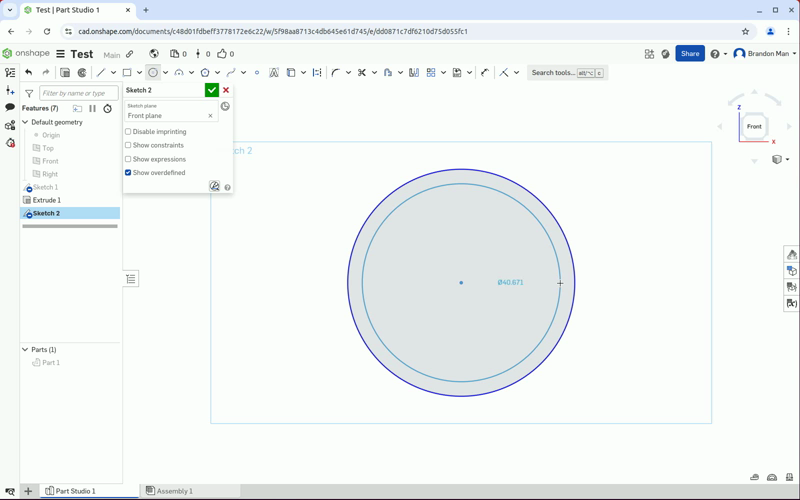
key(esc)
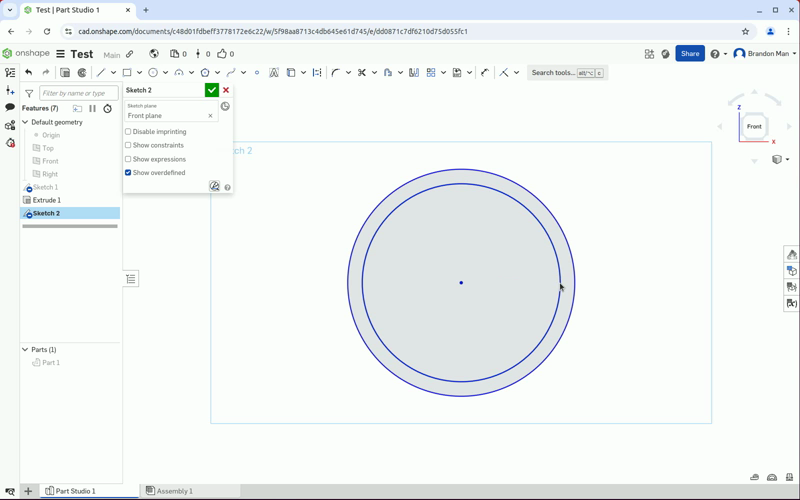
mouse_move(563, 255)
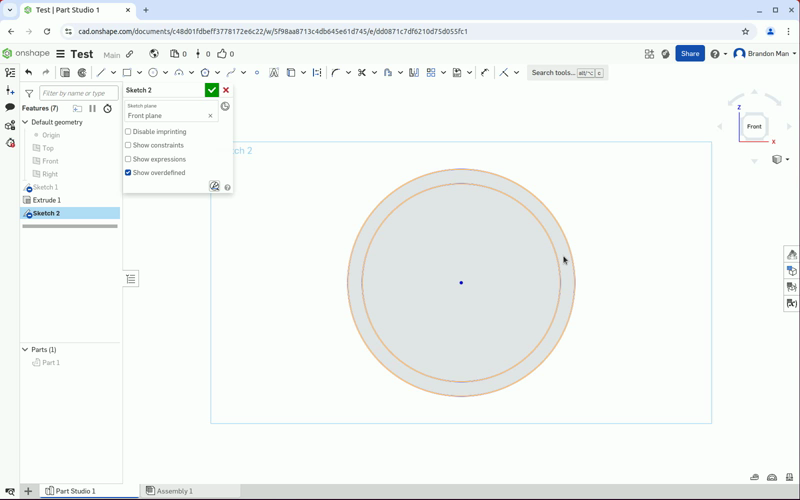
click(563, 255)
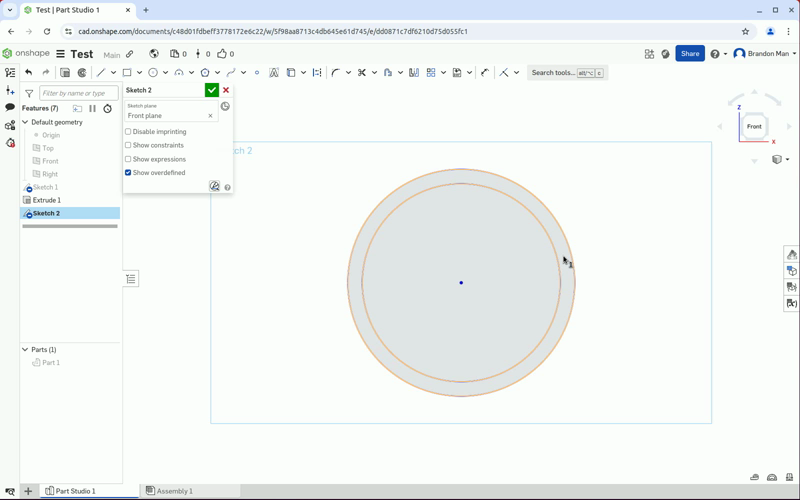
mouse_move(73, 352)
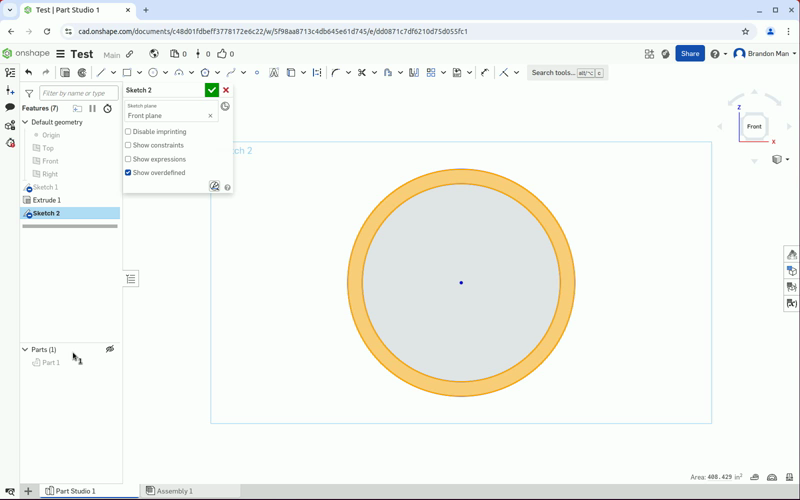
key(shift+y)
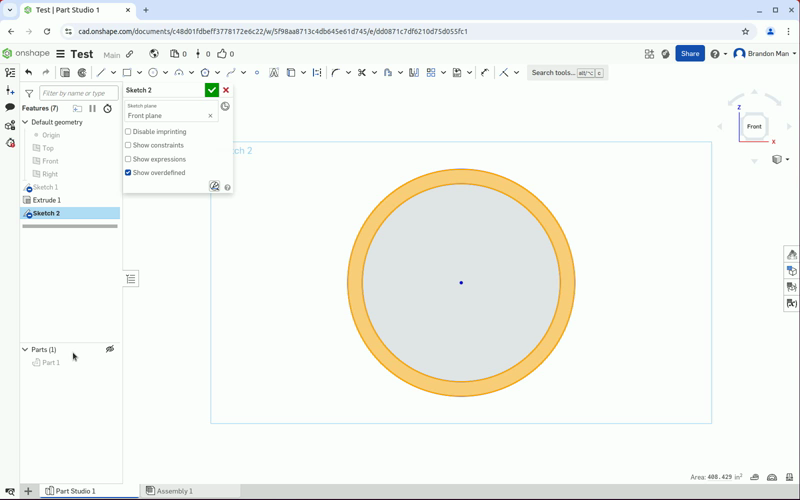
key(shift+e)
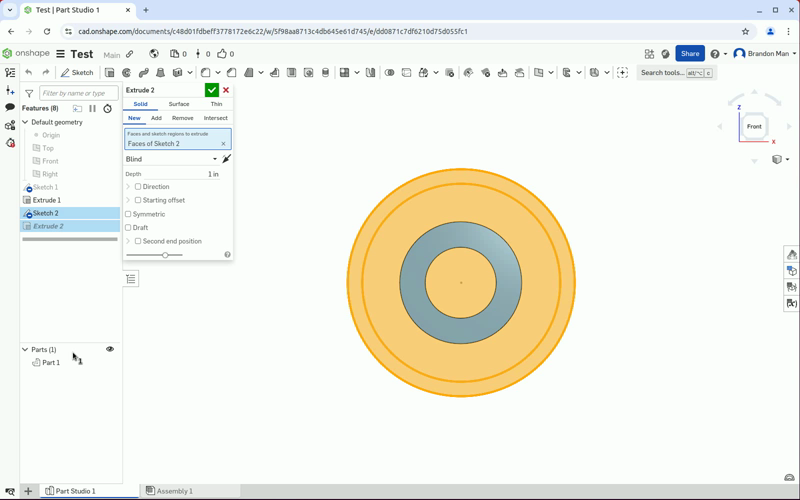
mouse_move(143, 106)
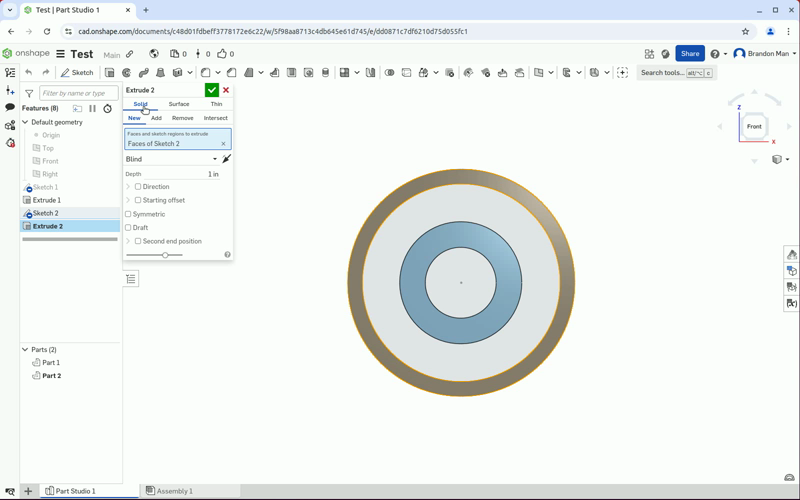
click(143, 106)
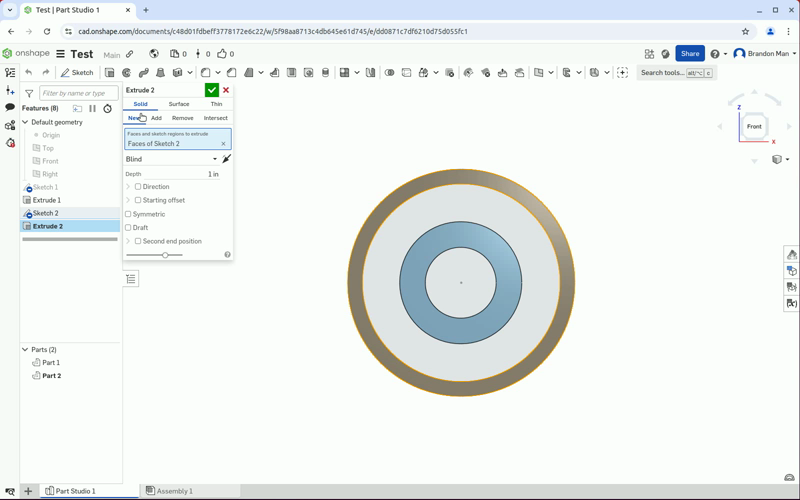
mouse_move(137, 120)
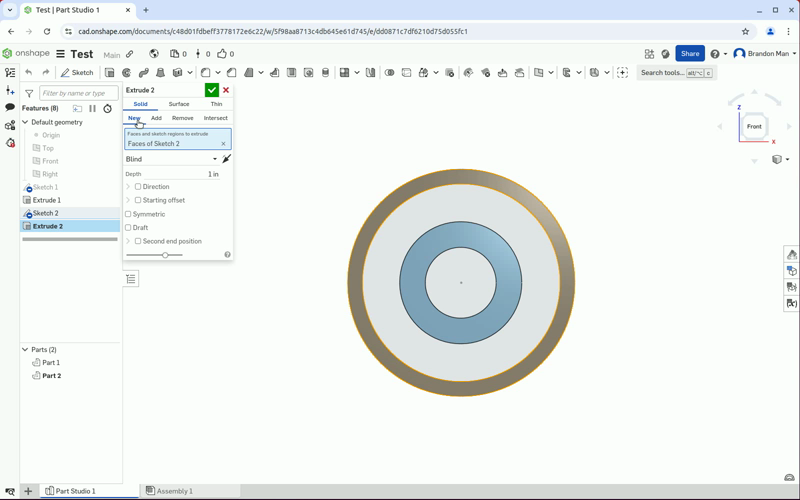
click(137, 120)
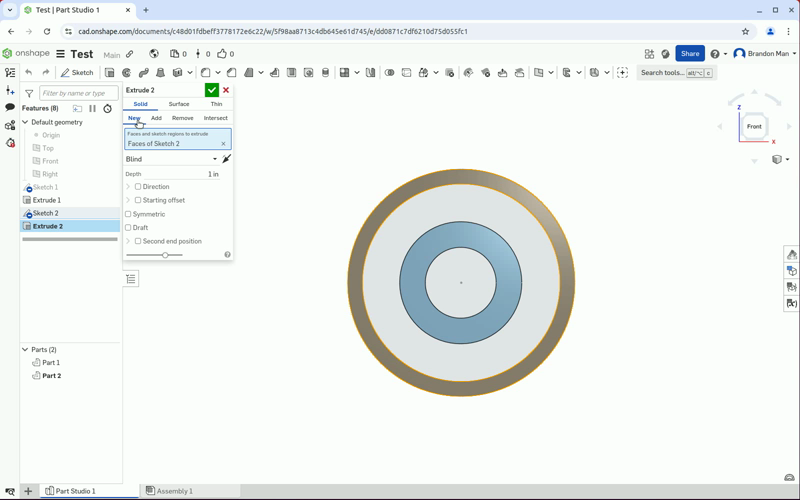
key(tab, 4)
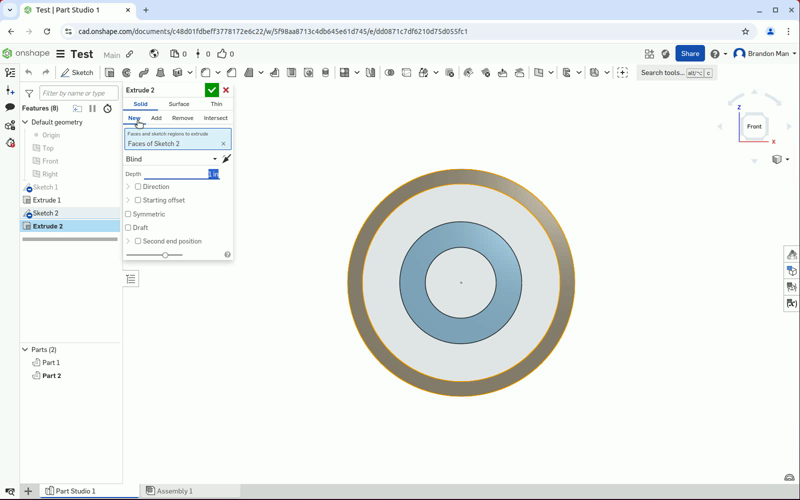
text(14.442)
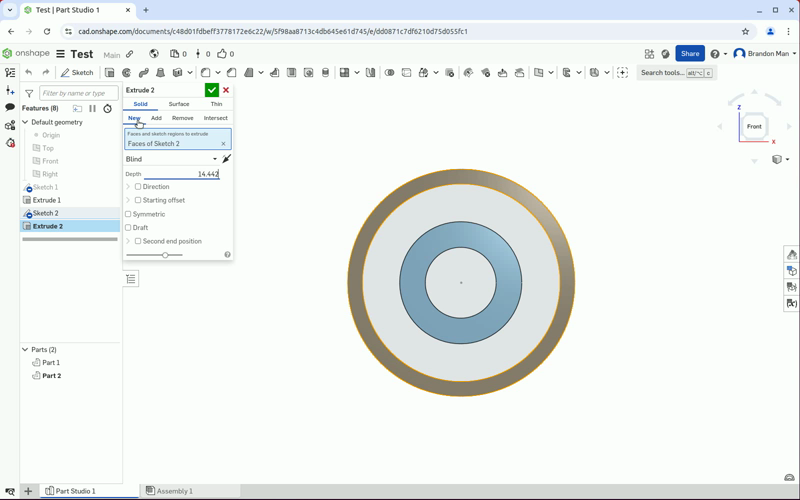
key(tab, 3)
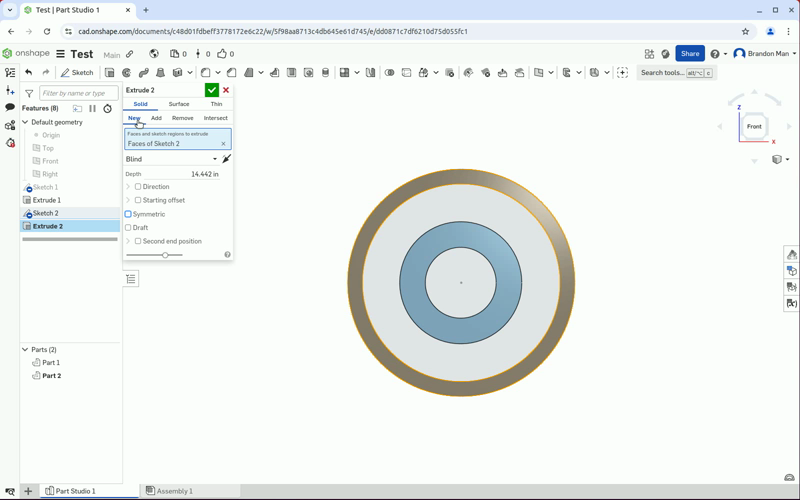
key(space)
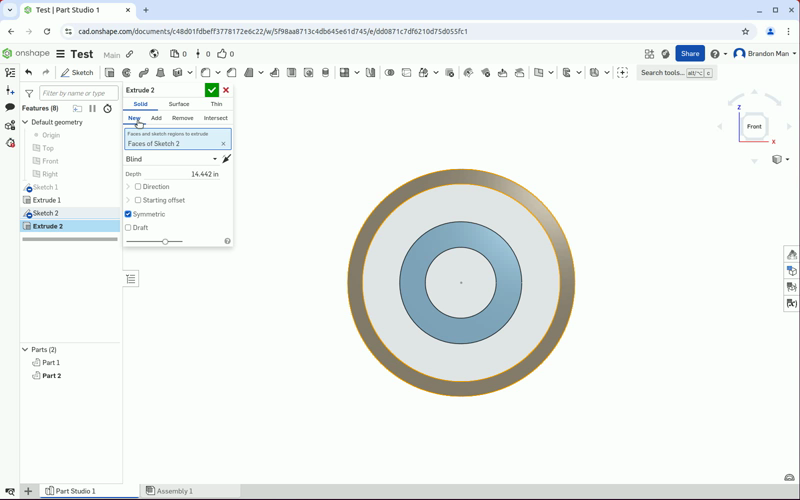
key(enter)
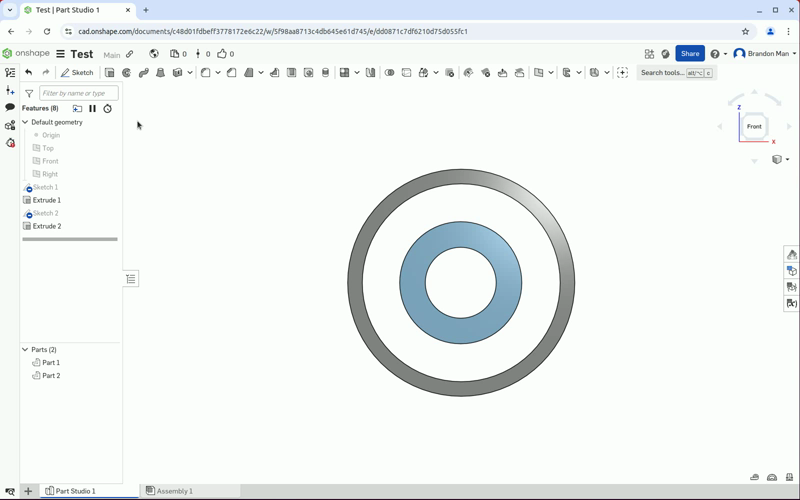
key(shift+h)
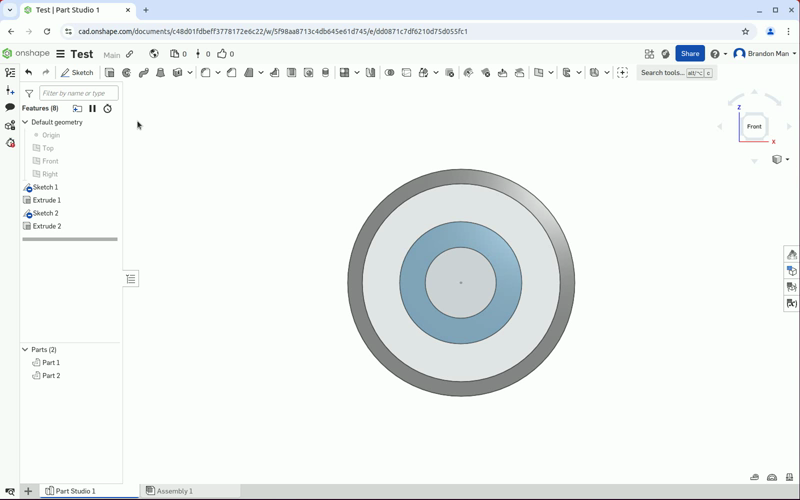
key(shift+h)
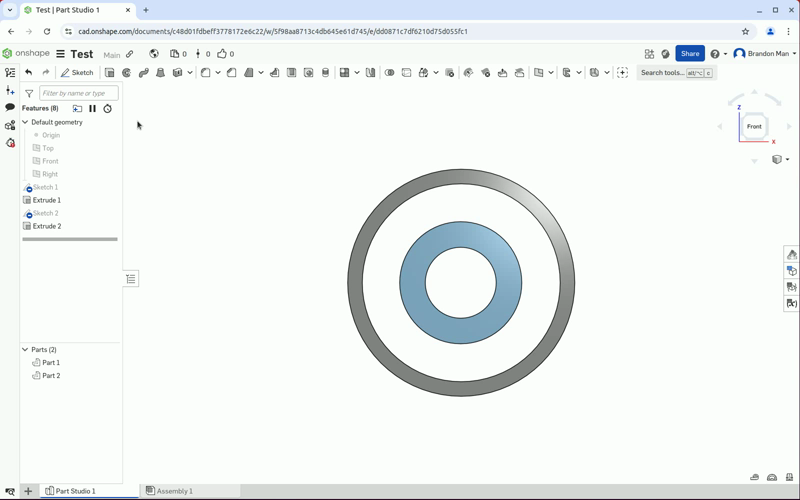
mouse_move(73, 189)
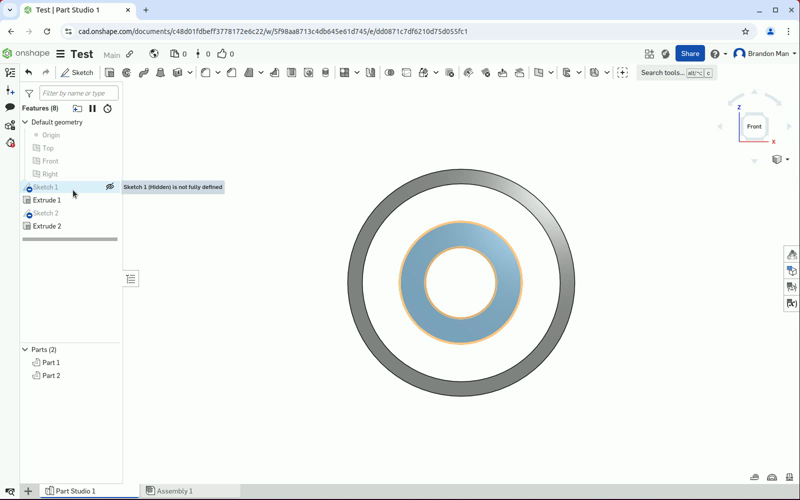
click(73, 189)
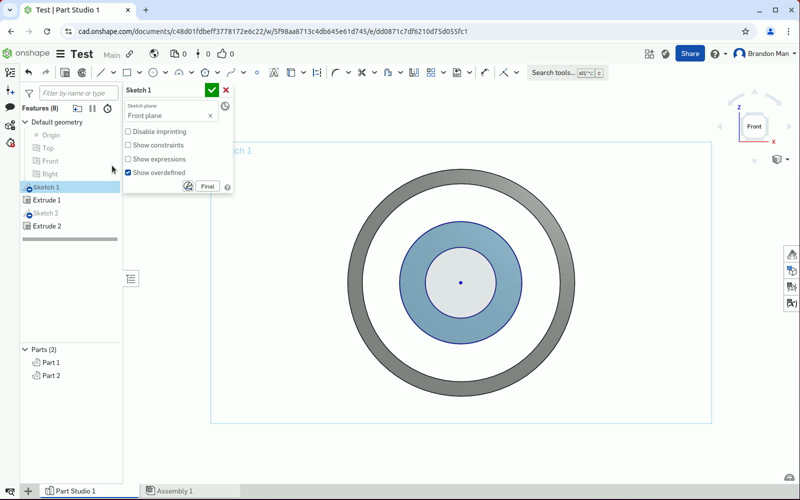
mouse_move(229, 92)
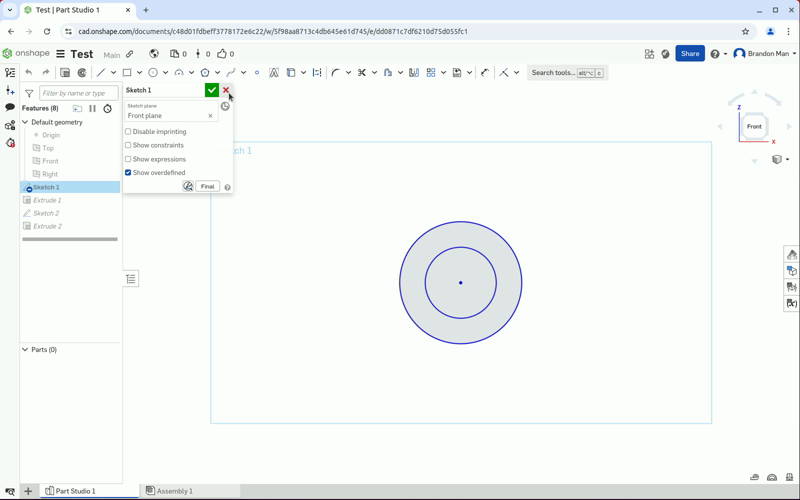
click(229, 92)
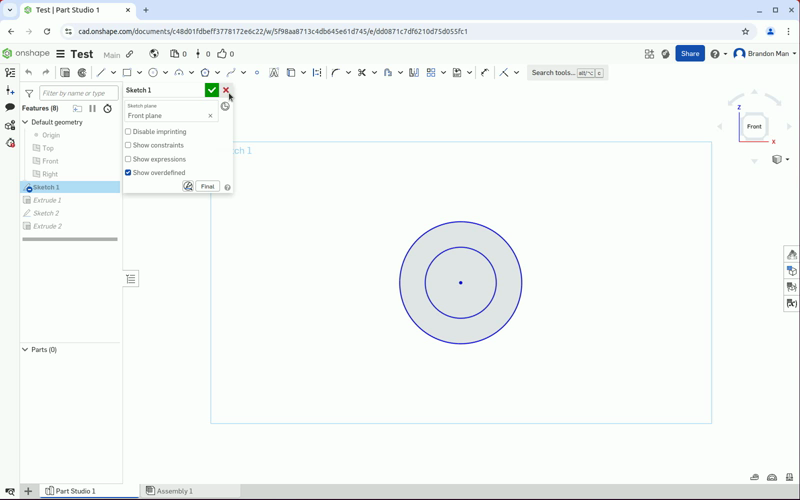
key(shift+s)
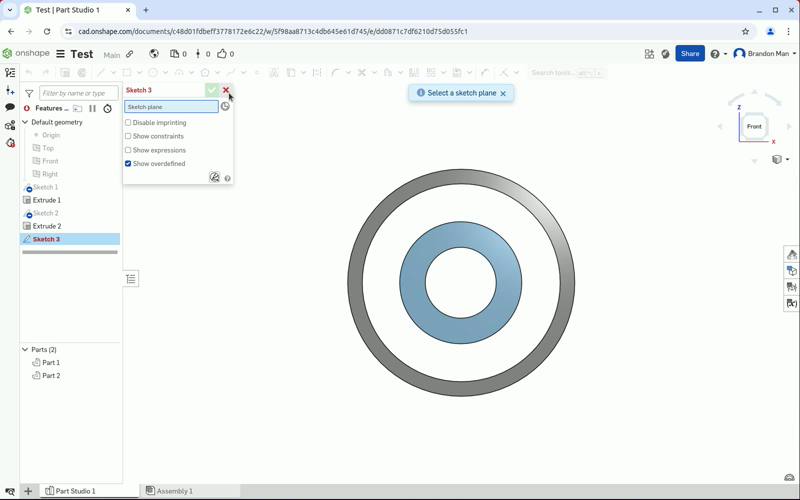
mouse_move(73, 163)
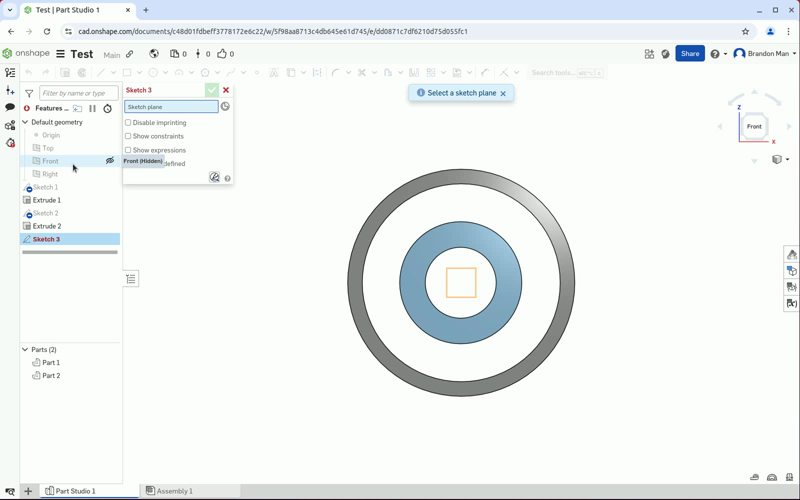
click(73, 163)
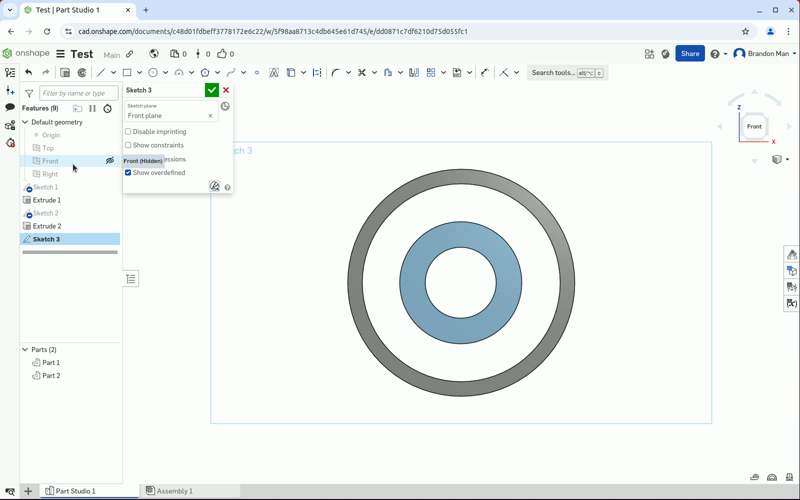
mouse_move(73, 352)
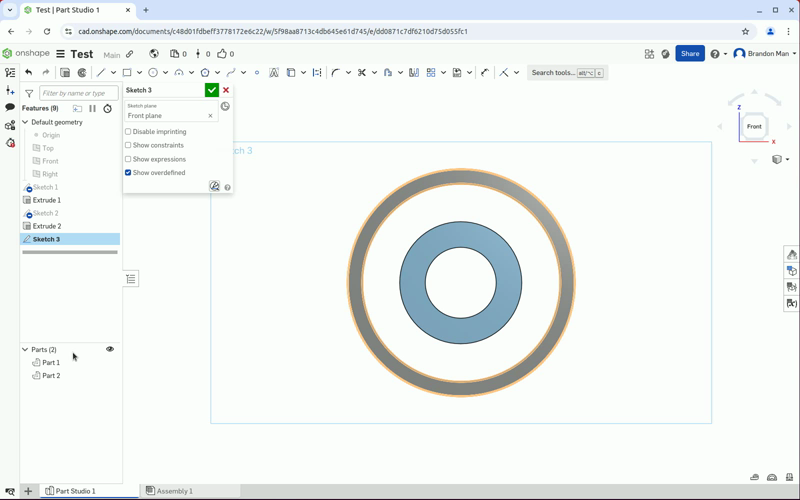
key(y)
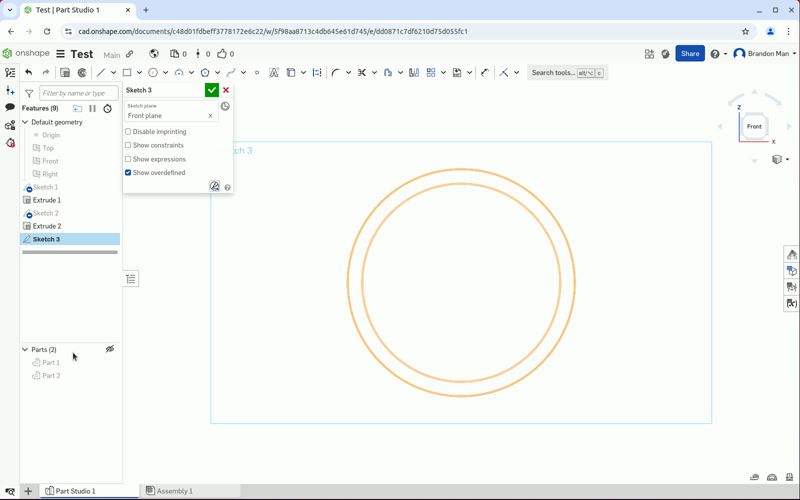
key(c)
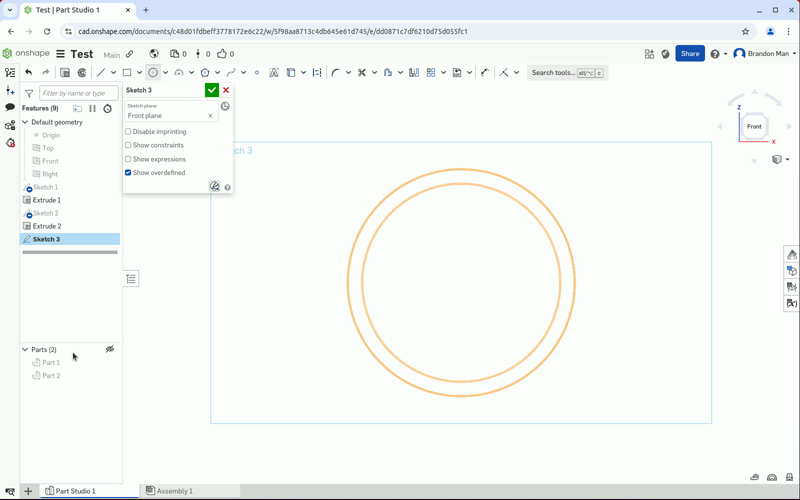
key_down(shift)
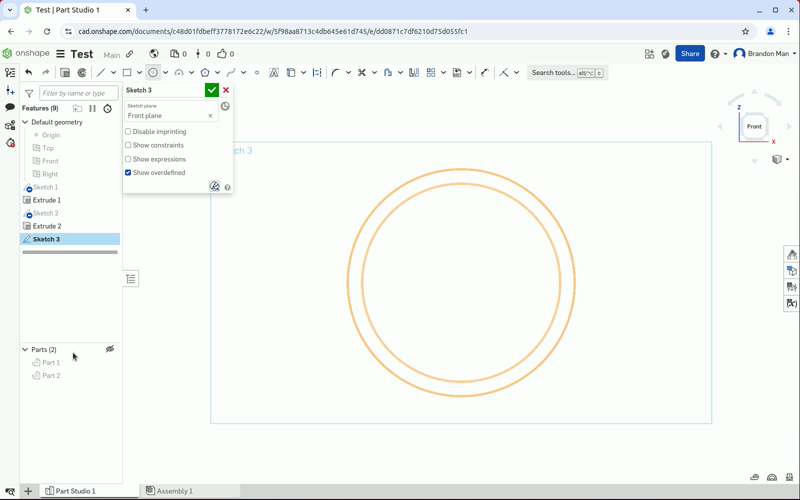
mouse_move(461, 282)
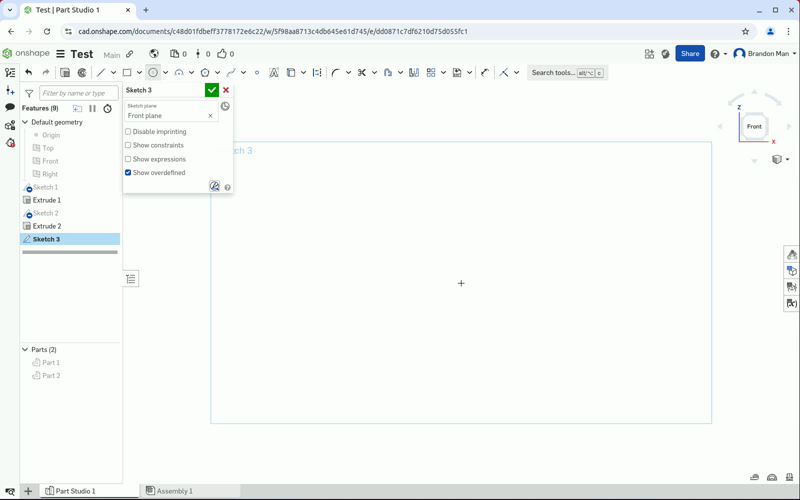
click(461, 282)
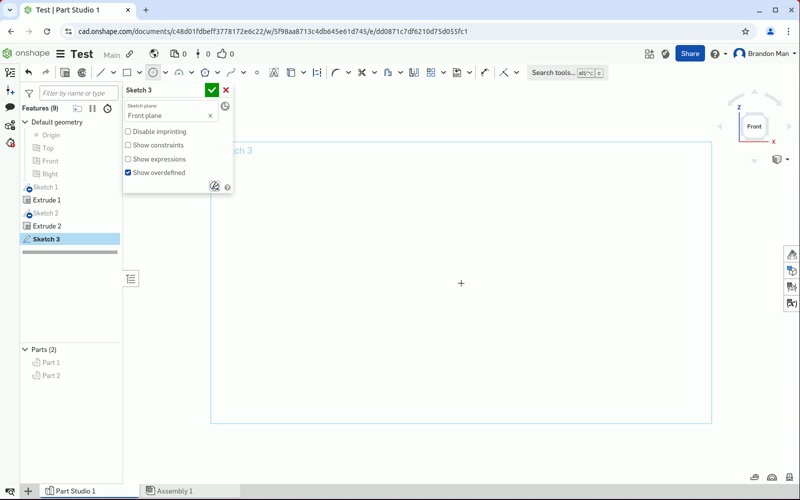
key_up(shift)
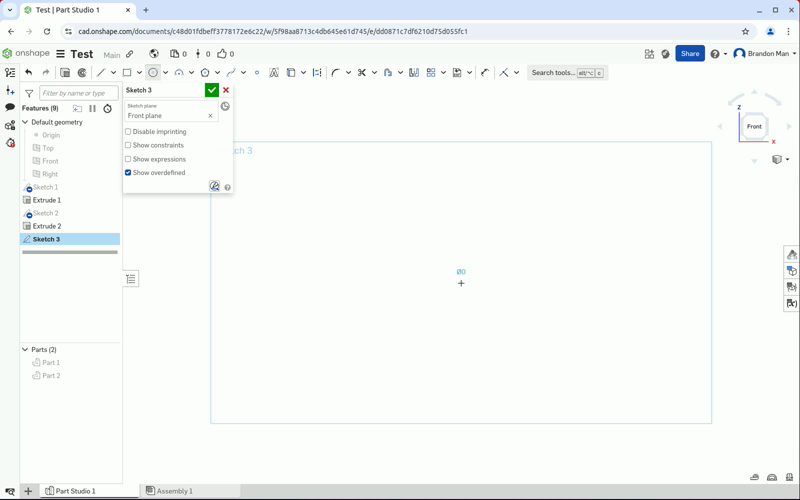
mouse_move(560, 282)
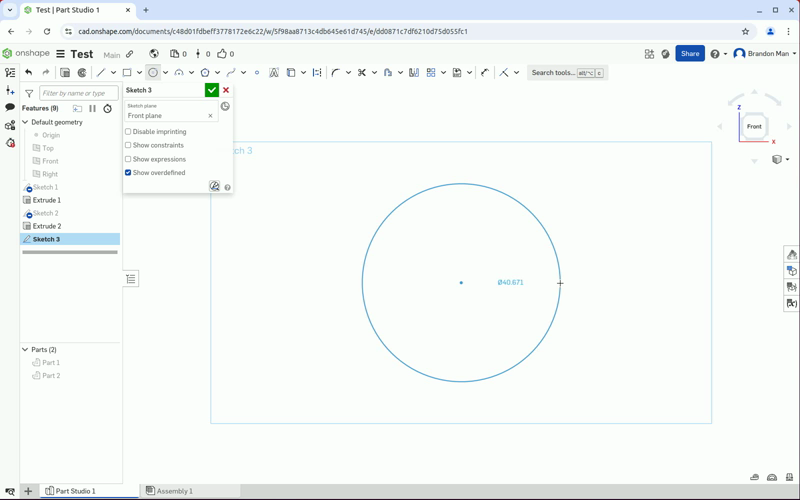
click(560, 282)
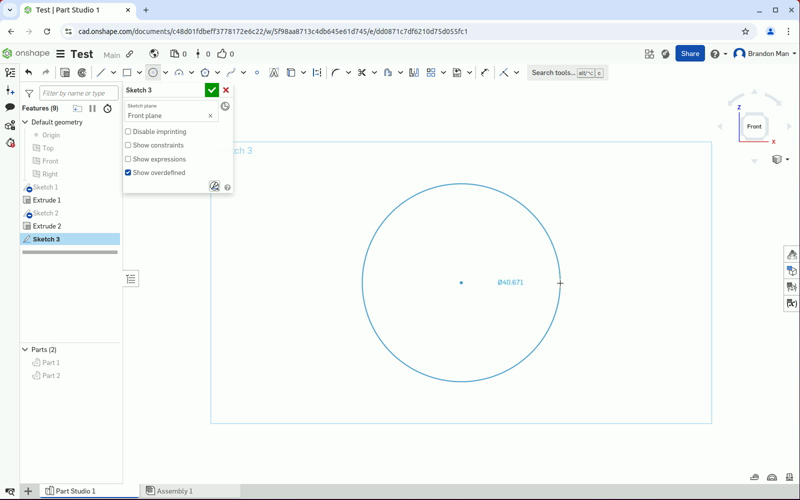
key(esc)
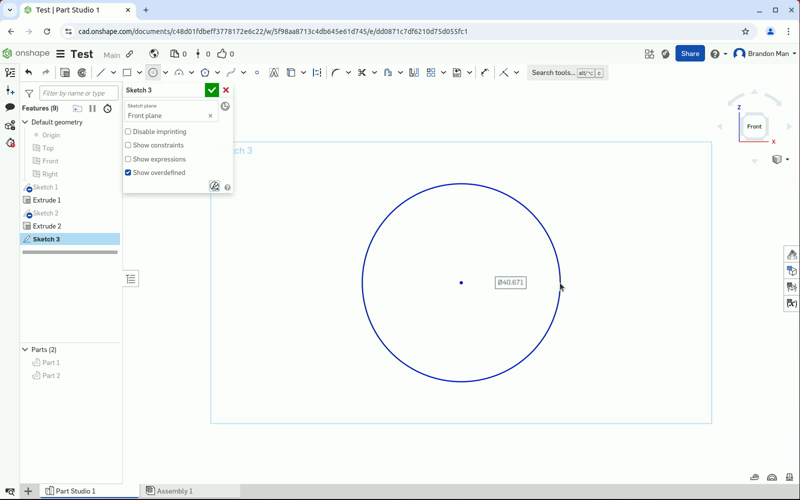
key(c)
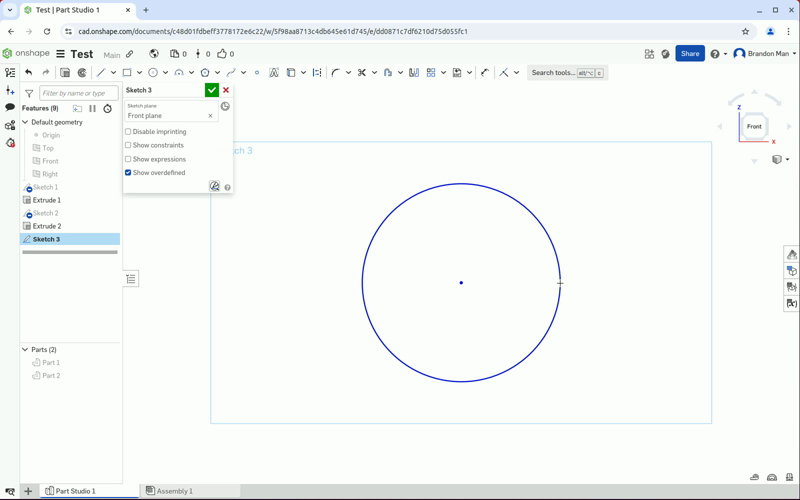
key_down(shift)
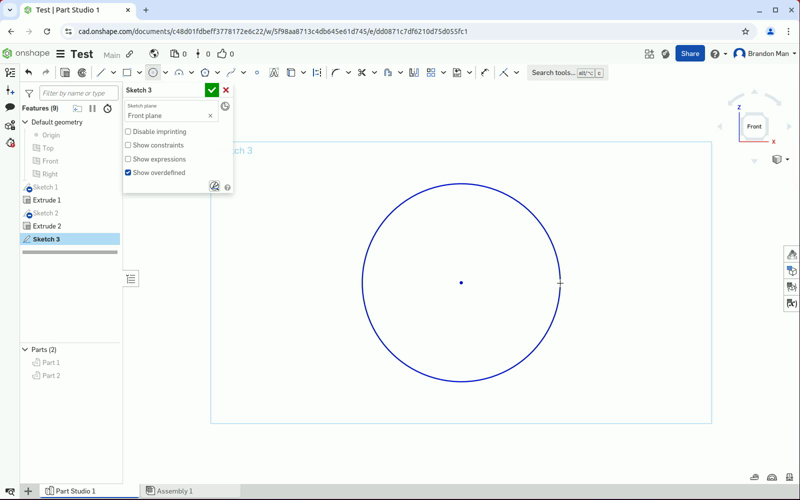
mouse_move(461, 282)
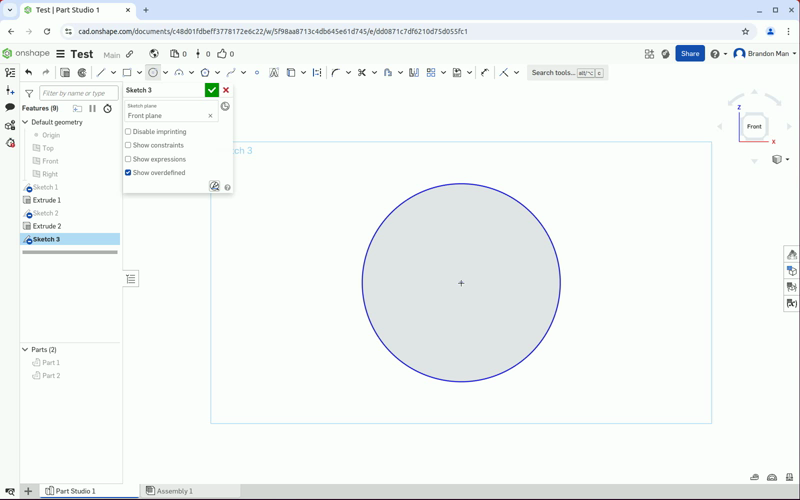
click(461, 282)
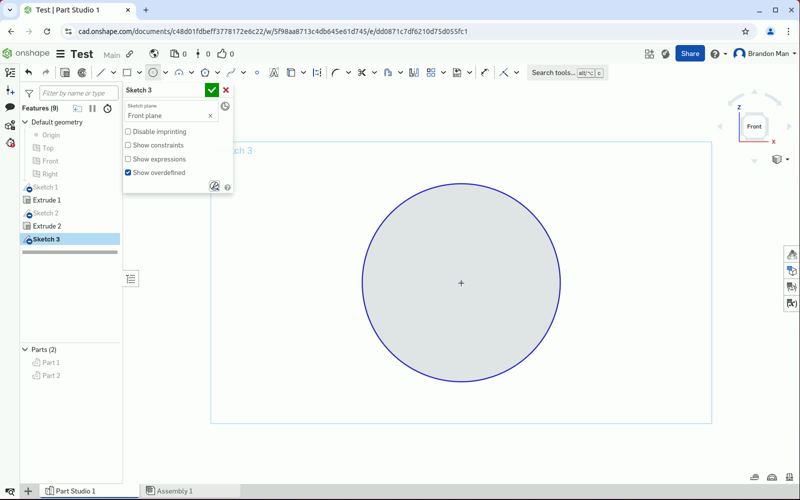
key_up(shift)
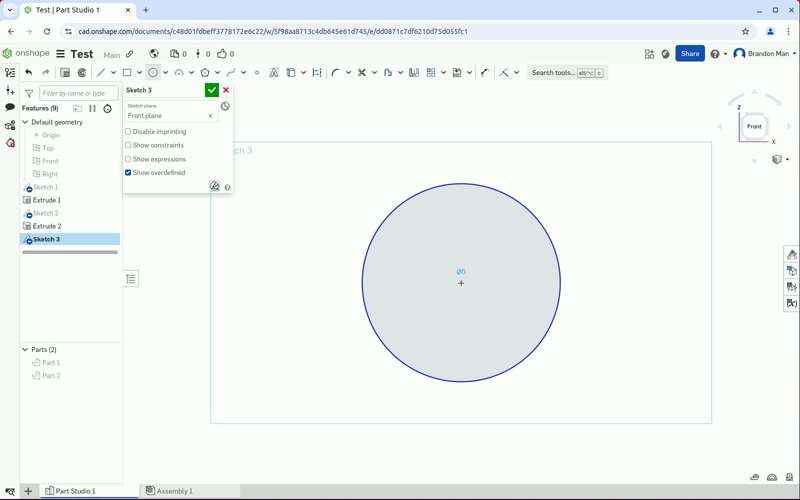
mouse_move(521, 282)
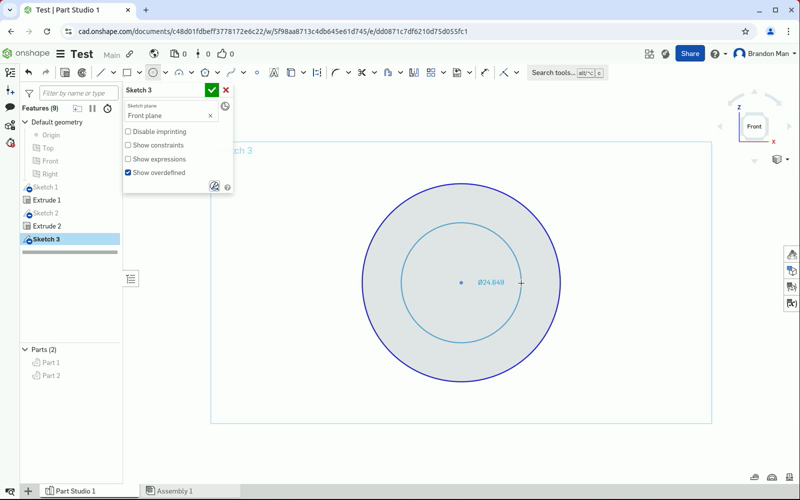
click(521, 282)
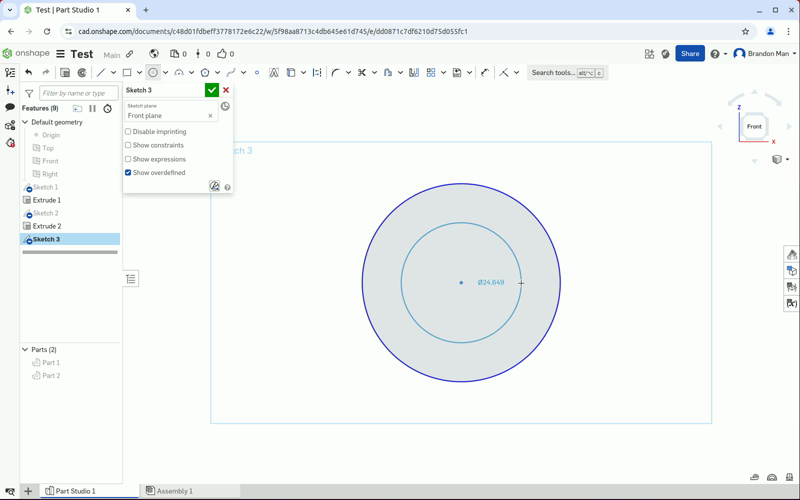
key(esc)
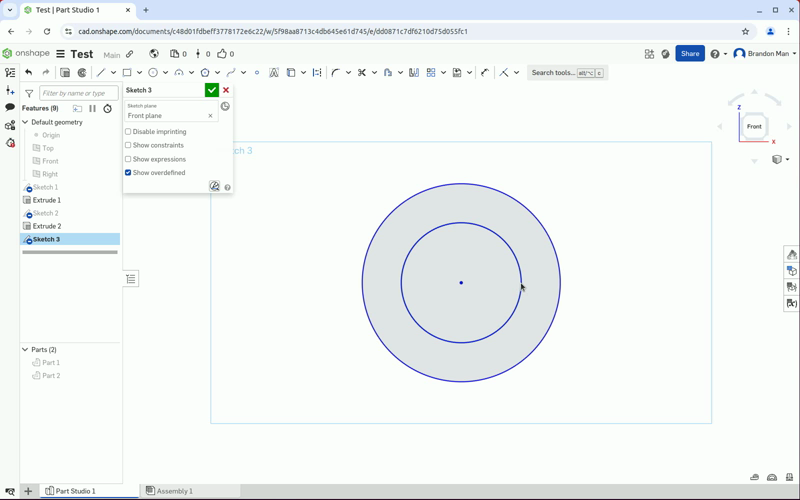
mouse_move(451, 366)
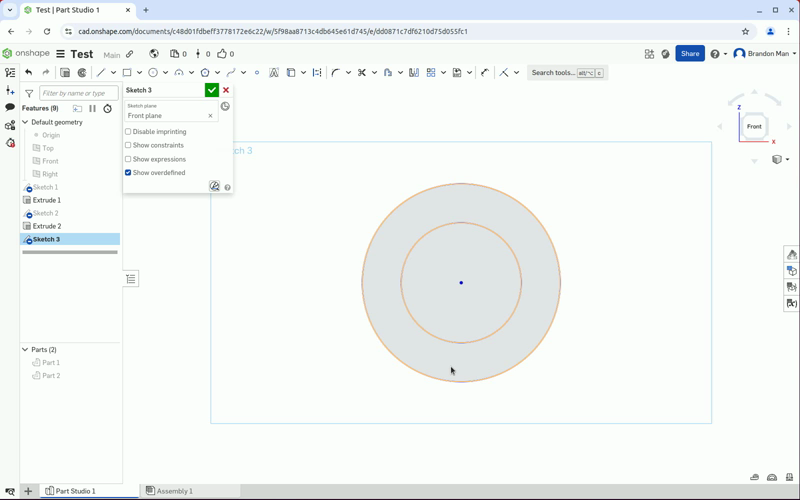
click(451, 366)
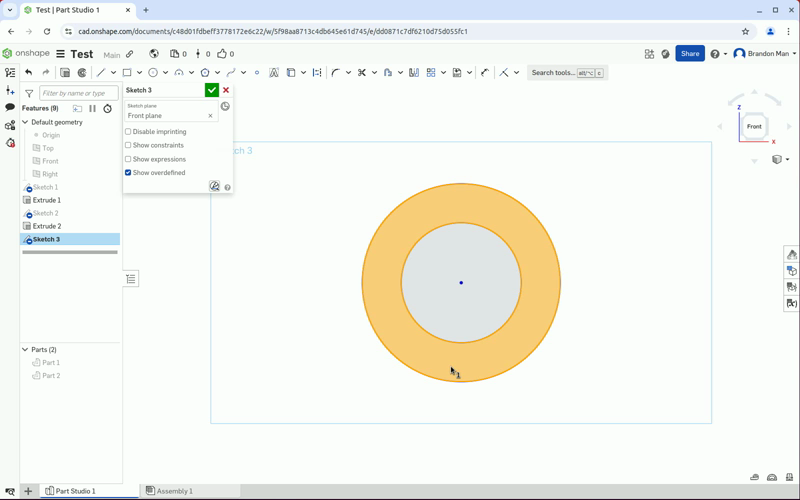
mouse_move(73, 352)
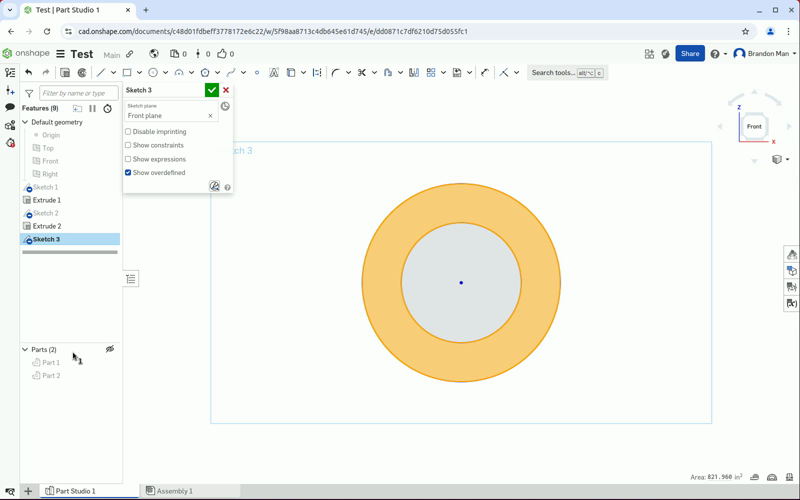
key(shift+y)
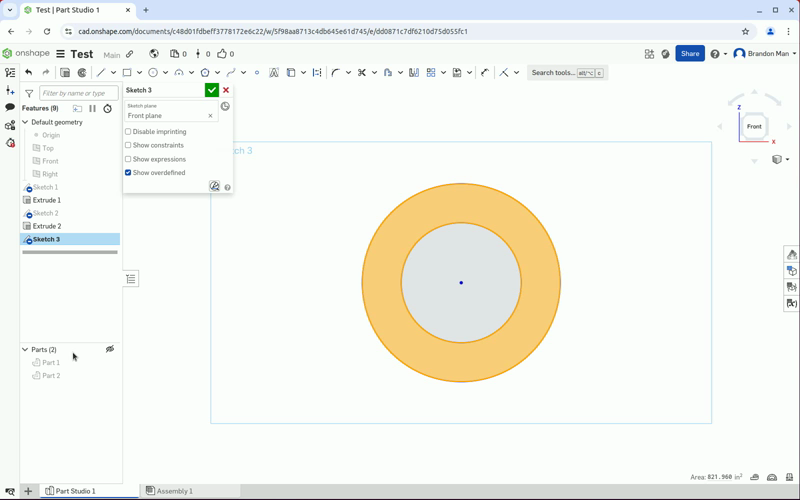
key(shift+e)
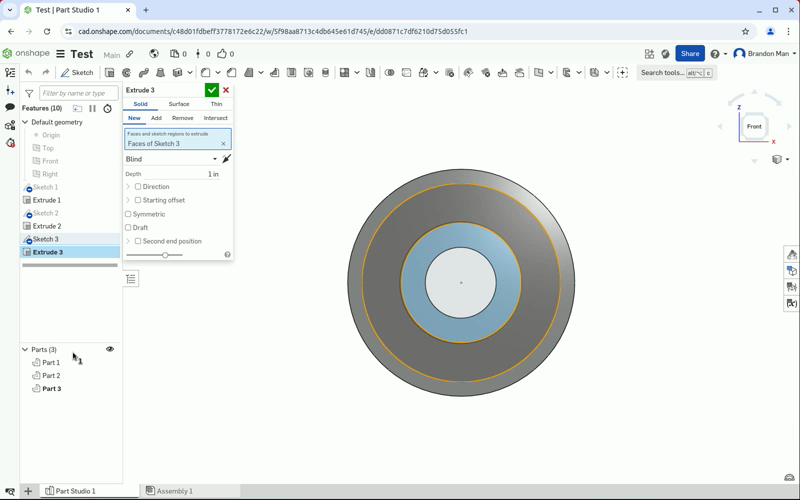
mouse_move(143, 106)
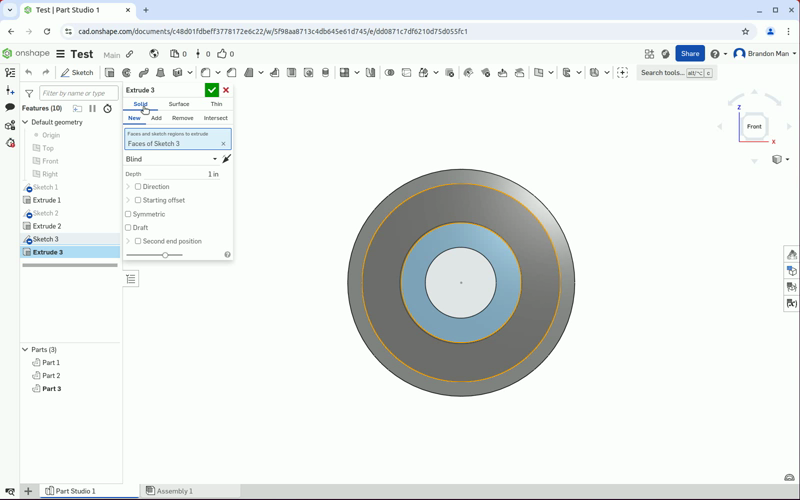
click(143, 106)
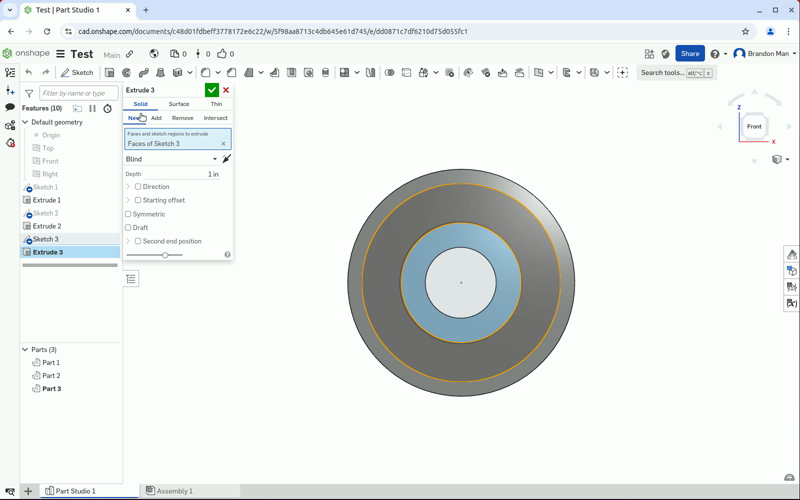
mouse_move(137, 120)
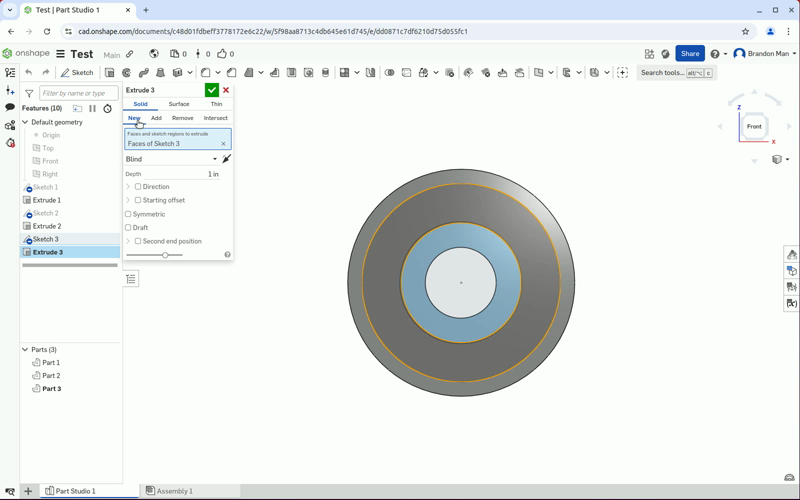
click(137, 120)
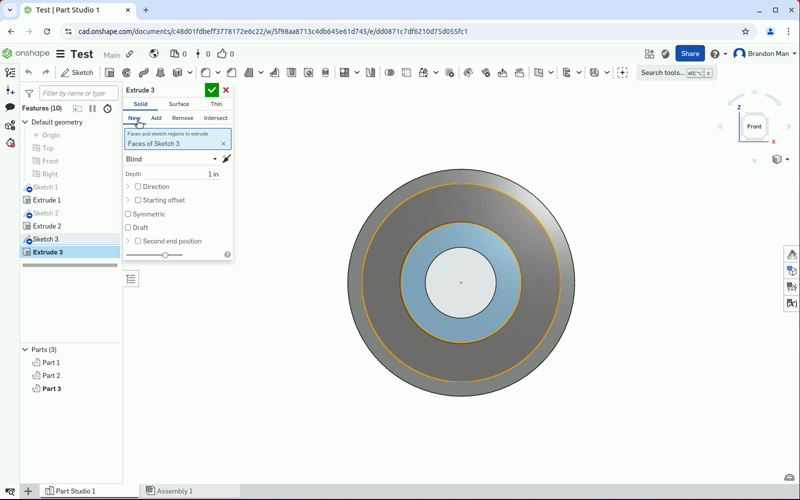
key(tab, 4)
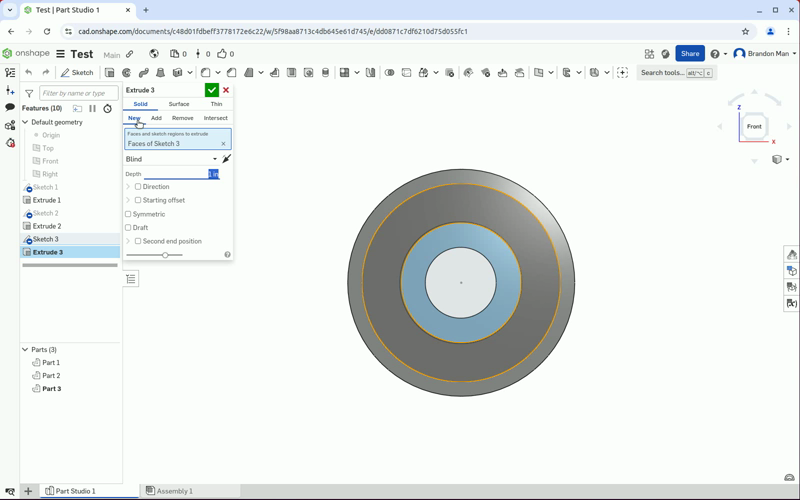
text(12.516)
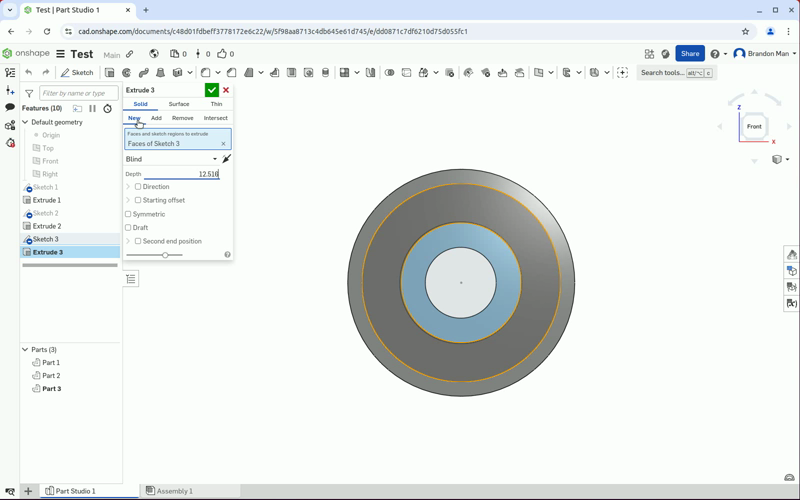
key(tab, 3)
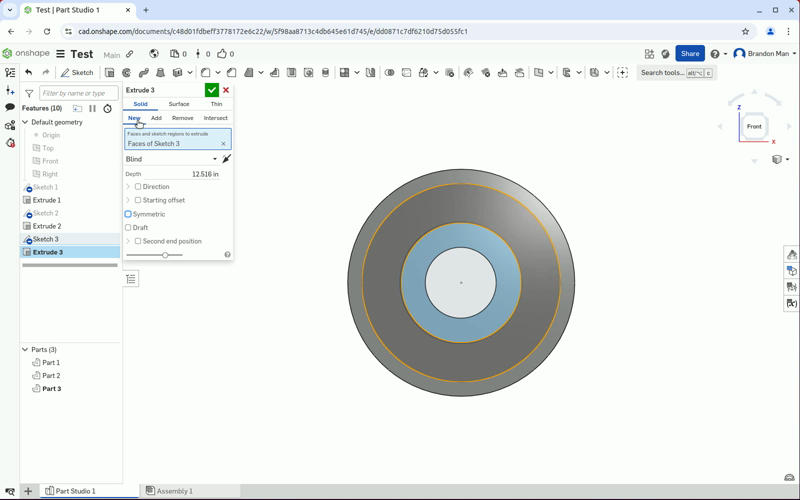
key(space)
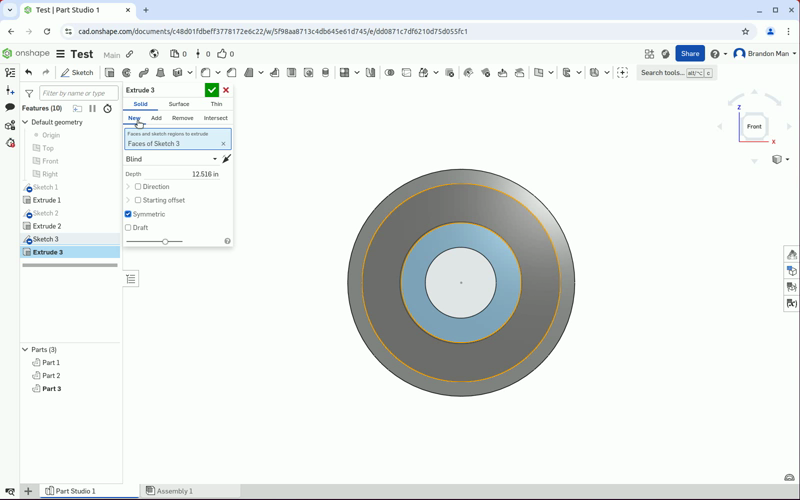
key(enter)
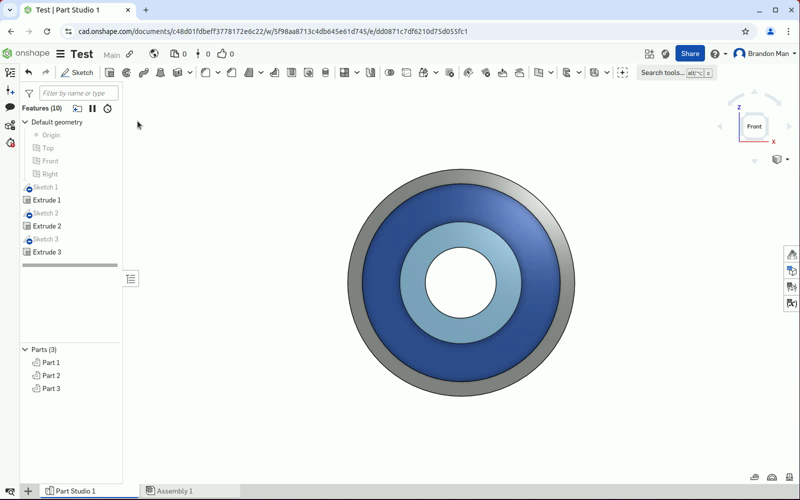
key(shift+h)
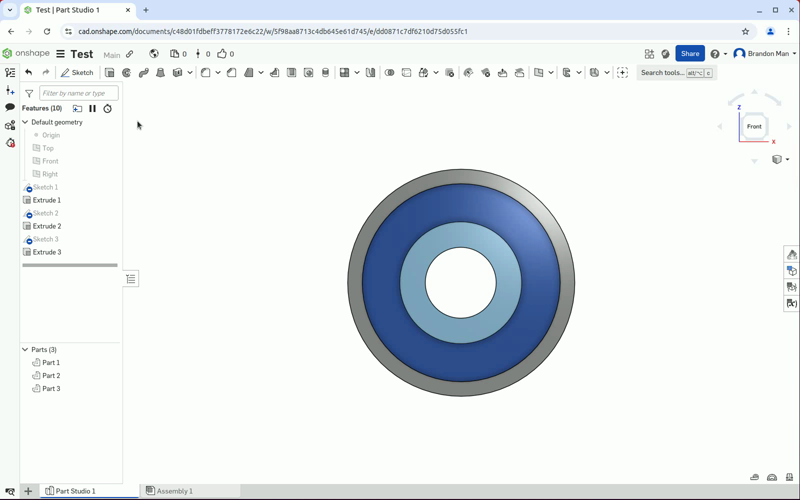
key(shift+h)
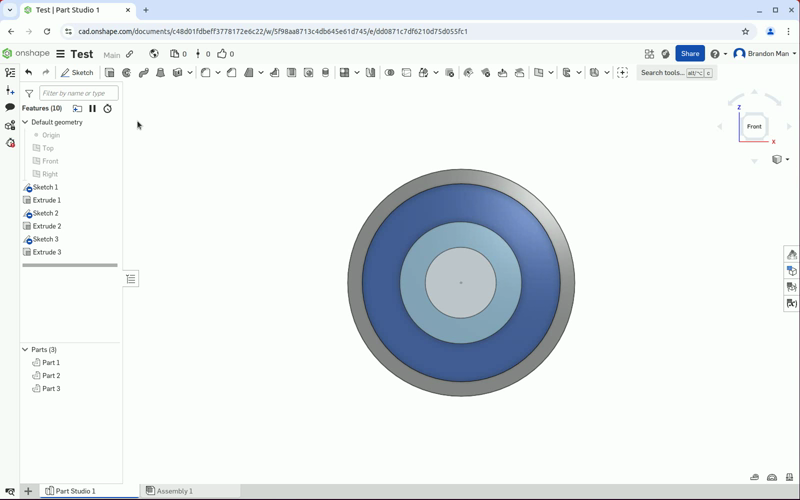
key(shift+7)
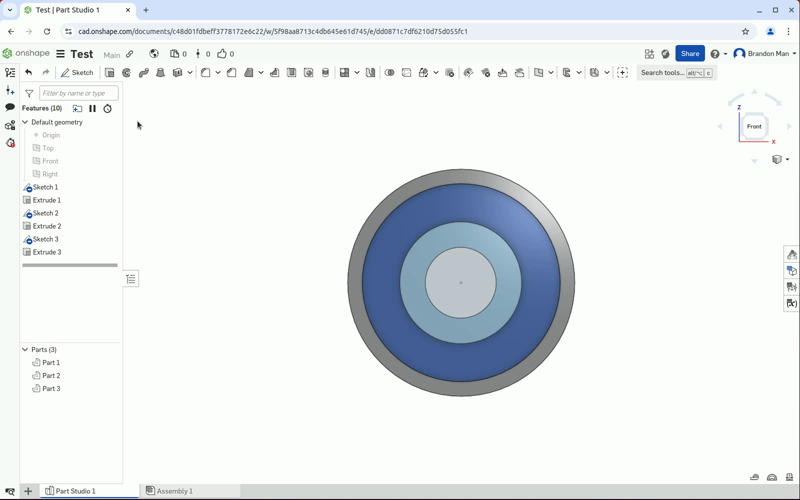
key(left, 2)
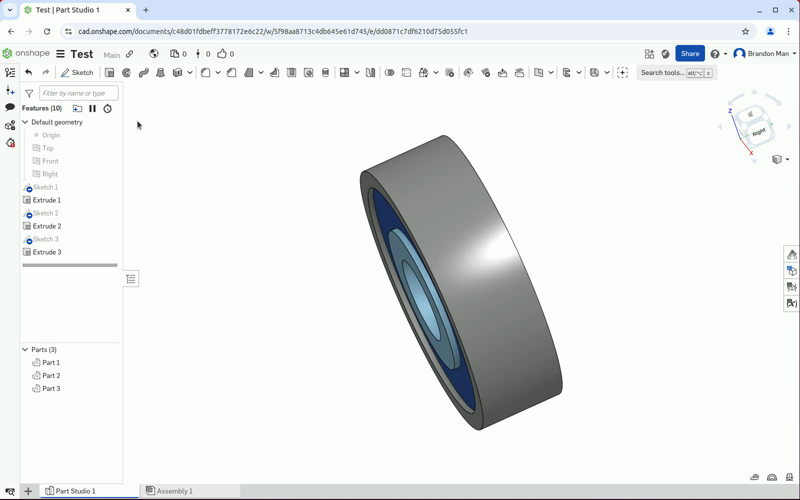
key(down, 2)
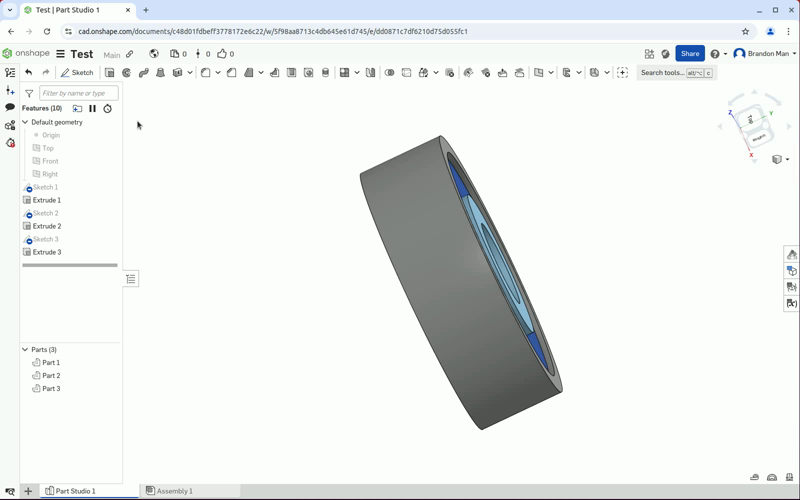
key(up, 2)
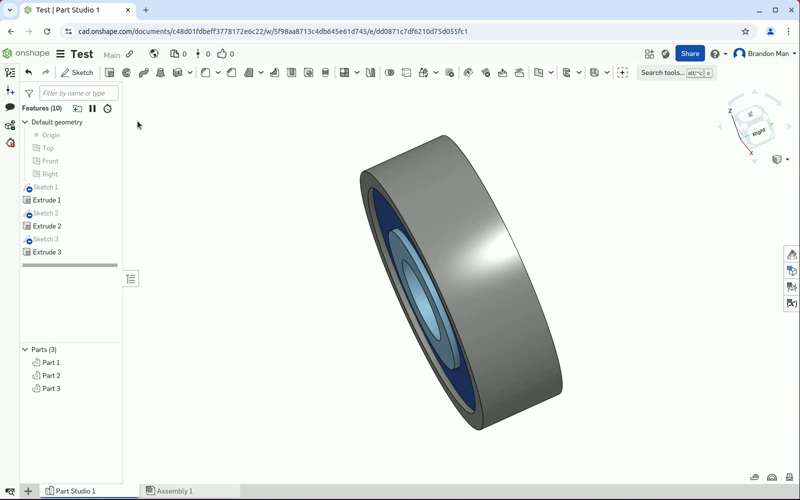
key(right, 2)
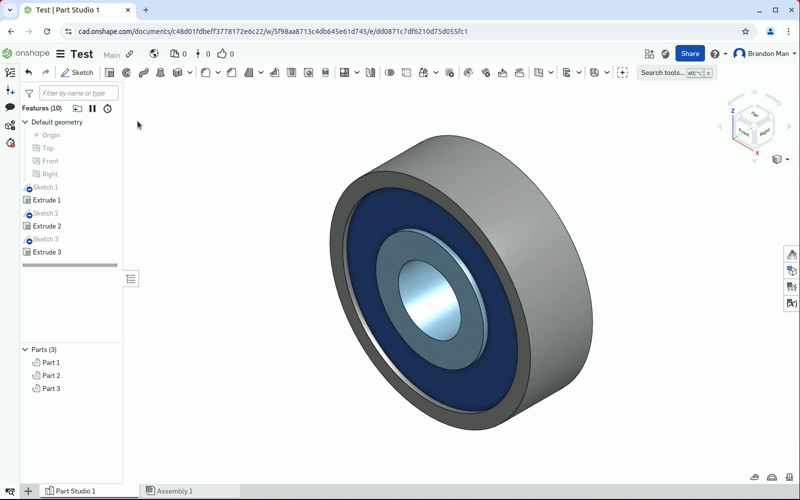
mouse_move(73, 189)
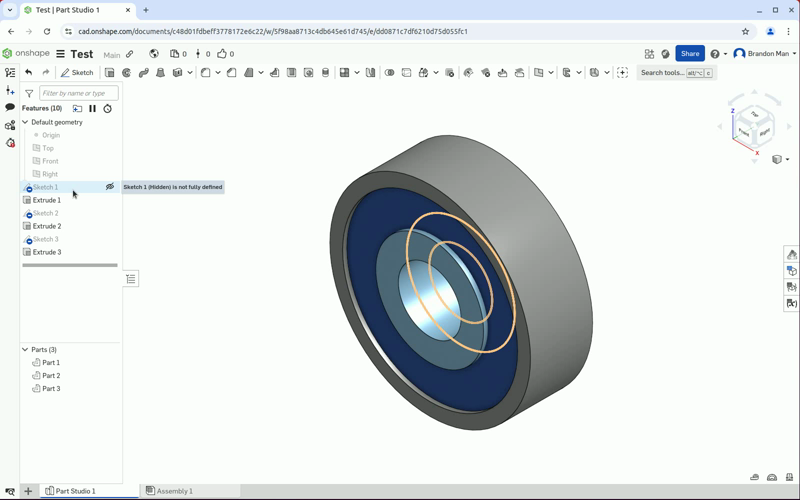
click(73, 189)